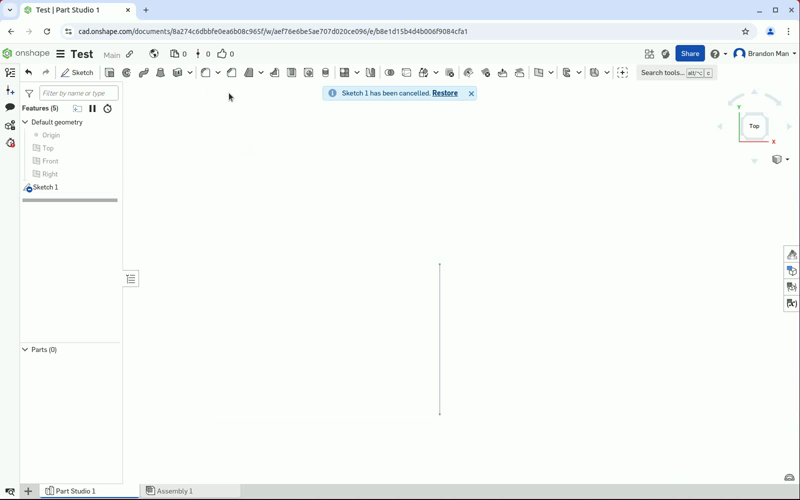
key(shift+h)
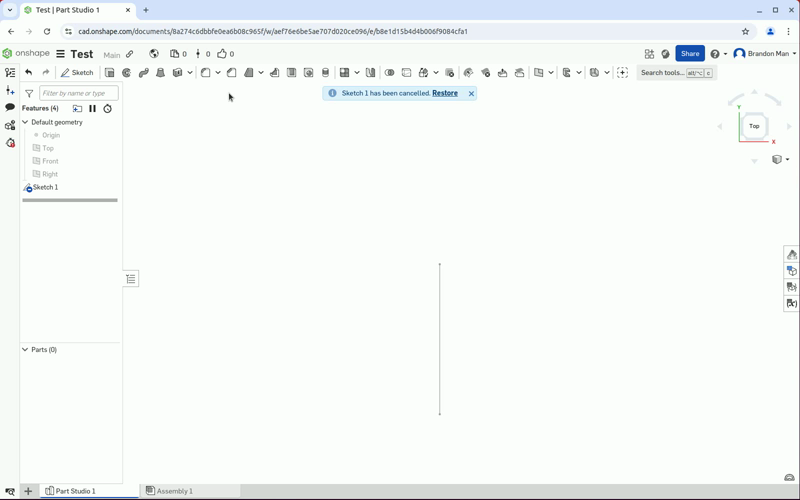
key(shift+s)
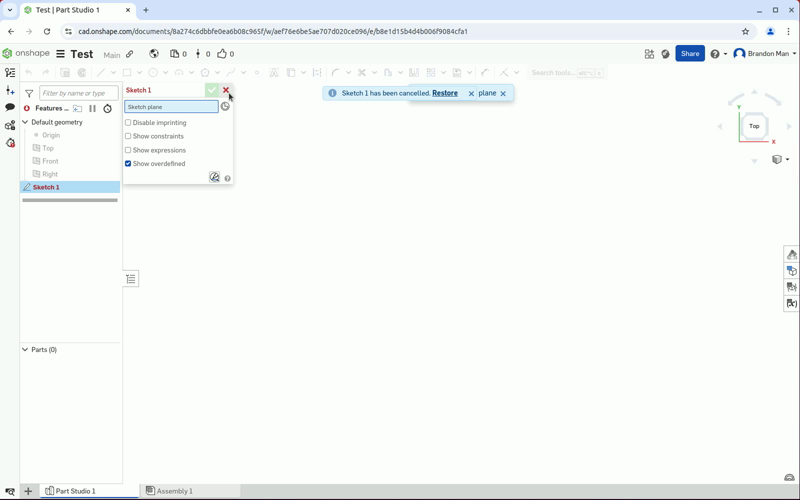
mouse_move(73, 150)
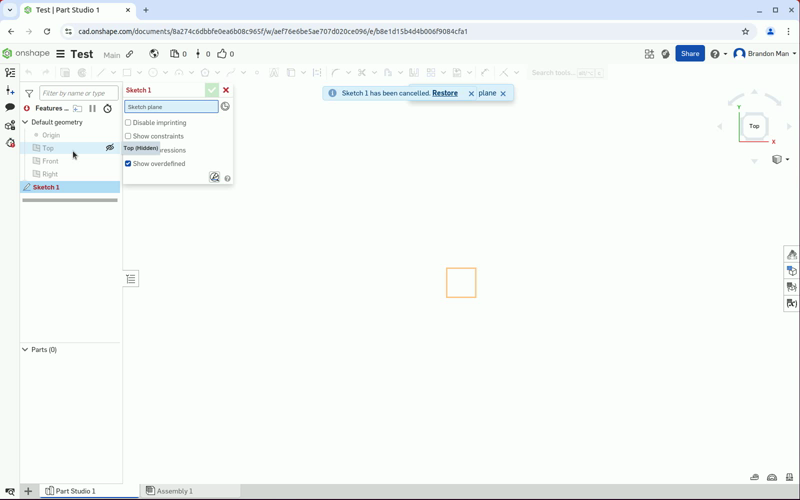
click(73, 150)
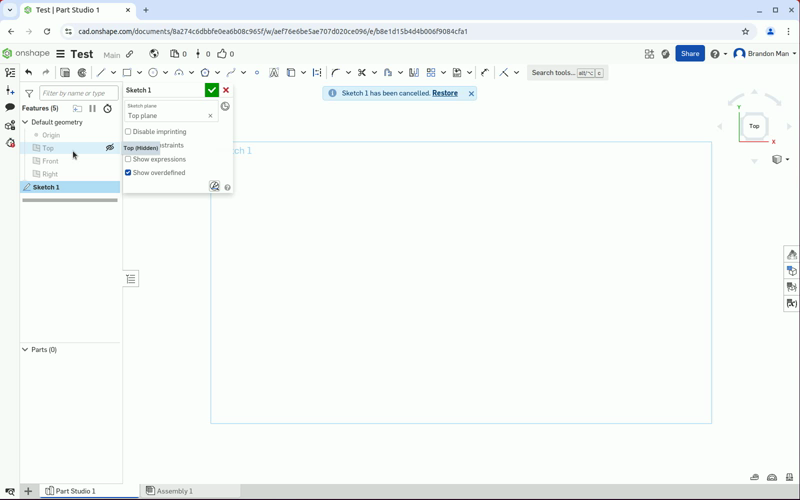
mouse_move(73, 352)
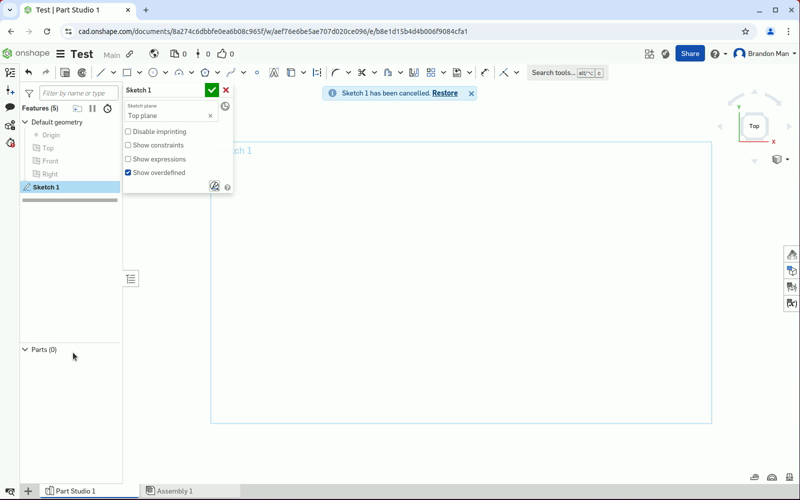
key(y)
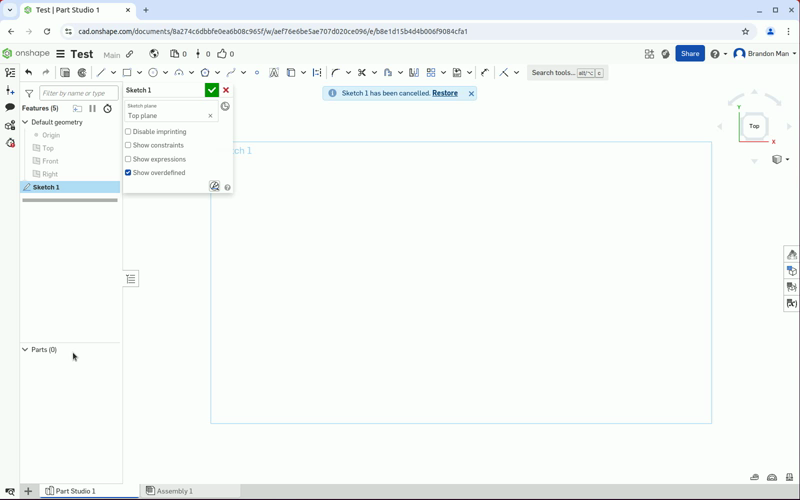
key(l)
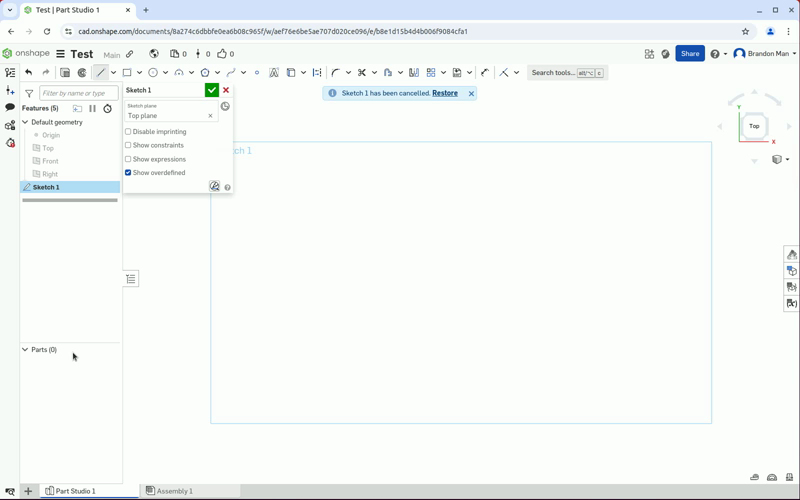
key_down(shift)
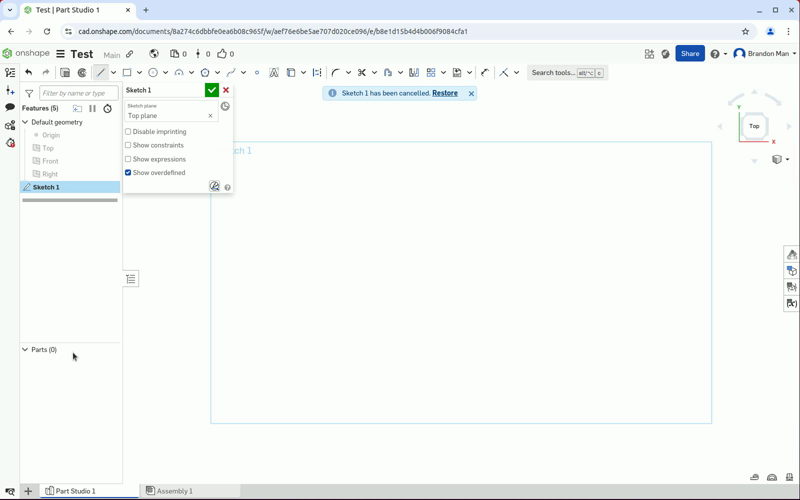
mouse_move(478, 309)
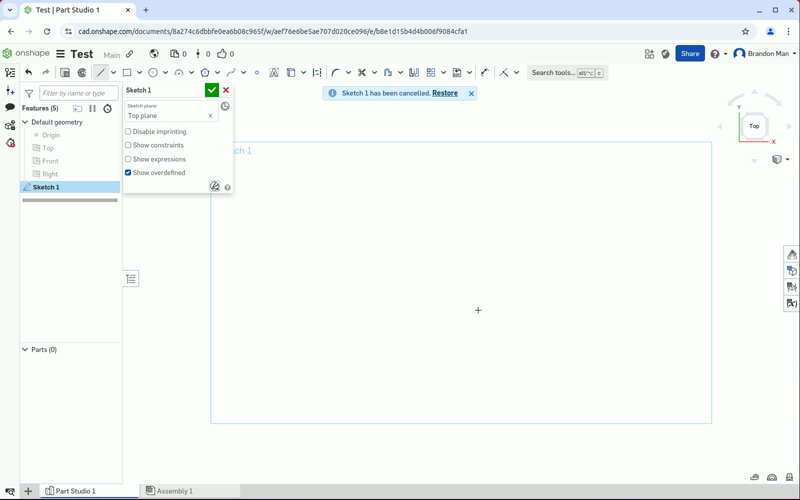
click(478, 309)
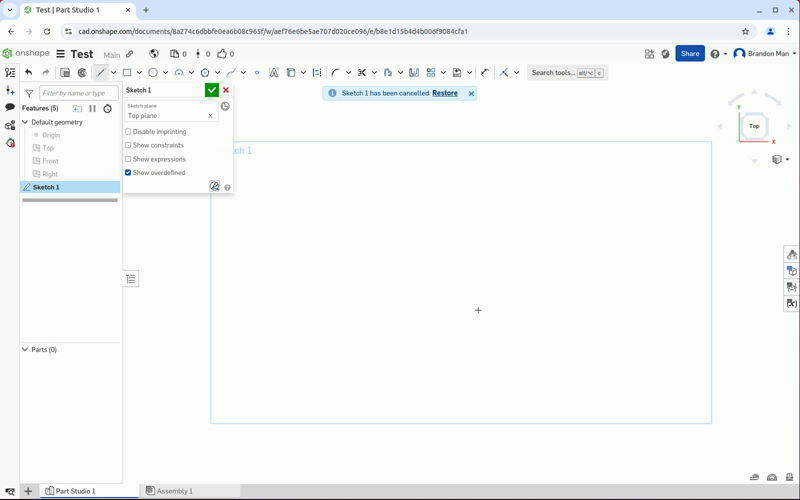
key_up(shift)
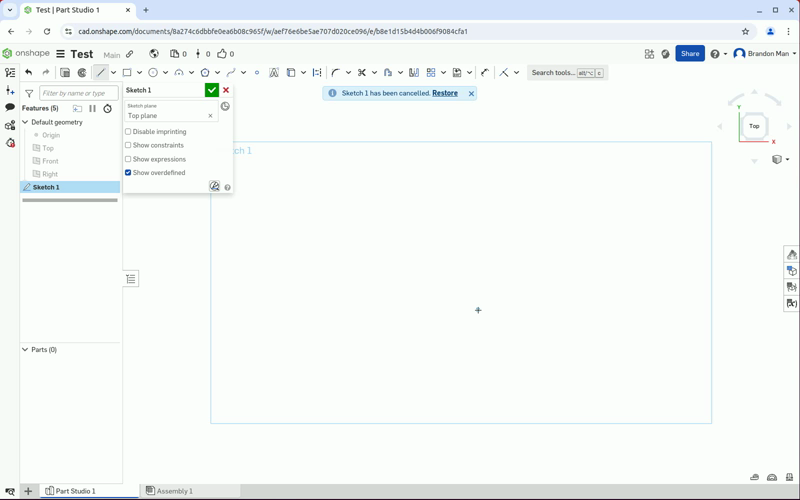
key_down(shift)
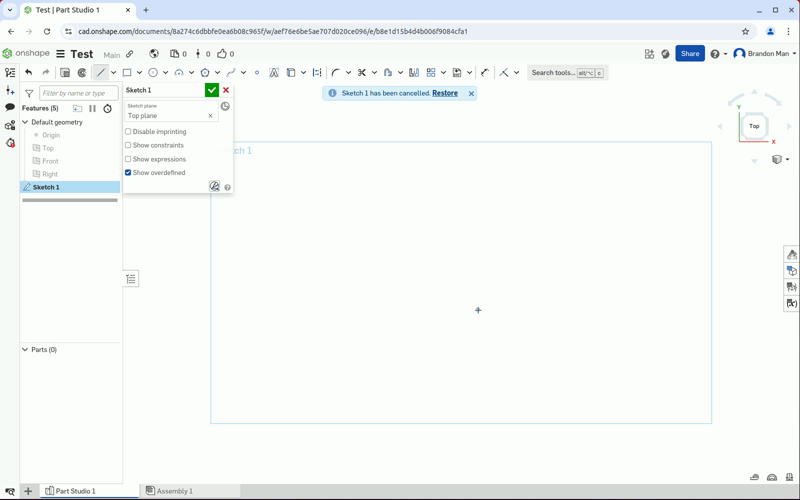
mouse_move(541, 337)
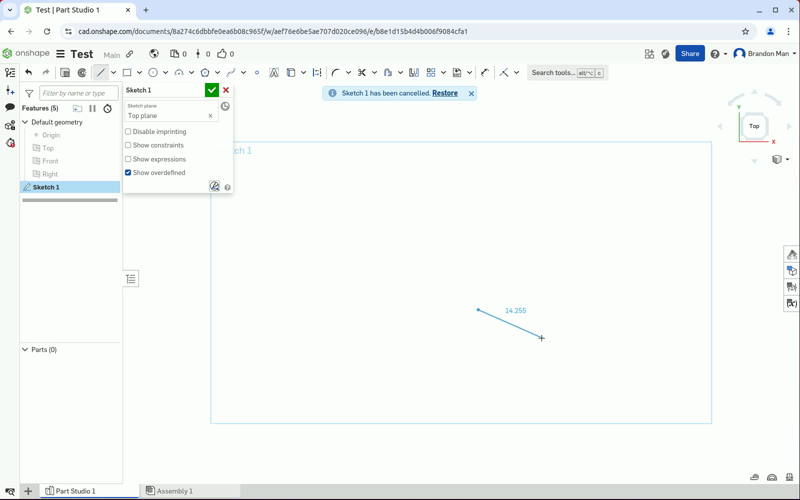
click(541, 337)
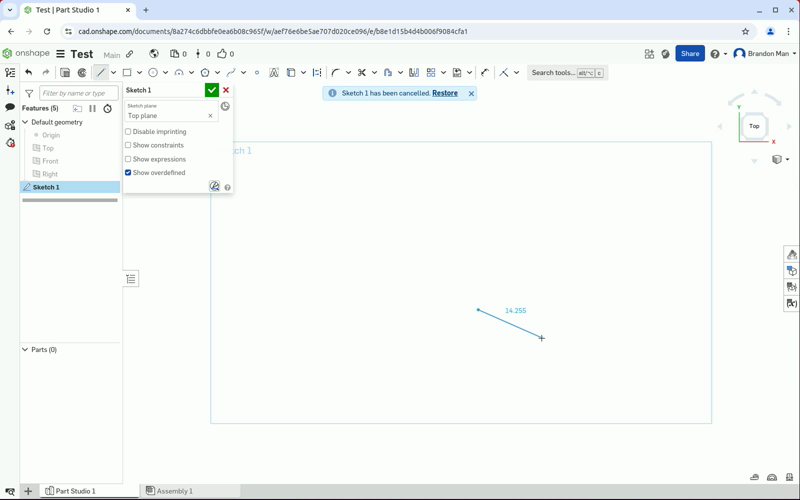
key_up(shift)
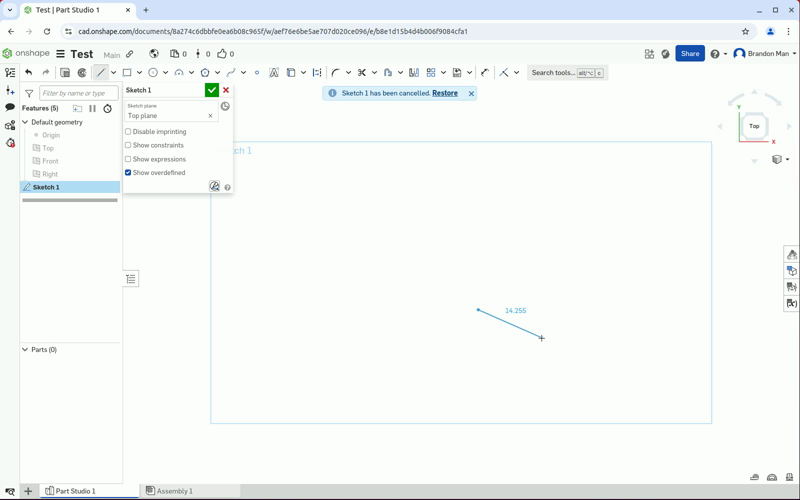
key_down(shift)
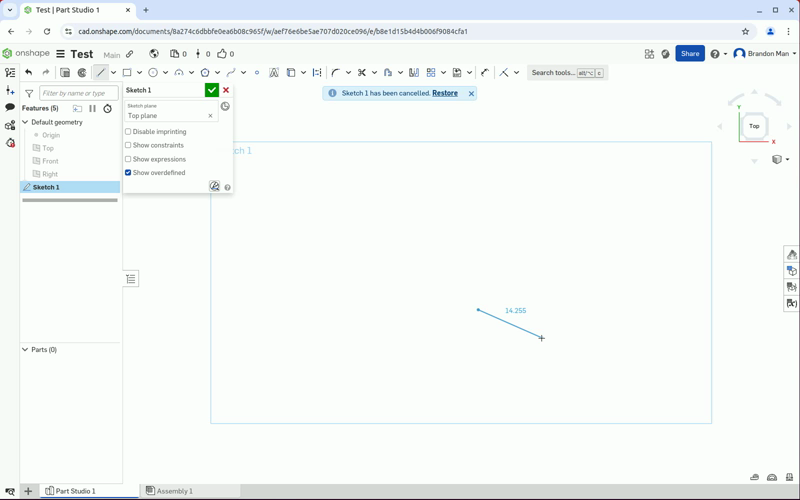
mouse_move(571, 337)
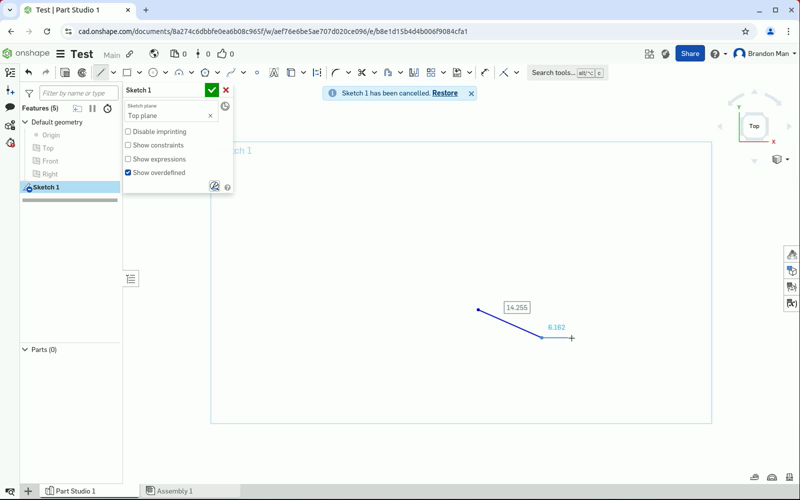
mouse_move(573, 337)
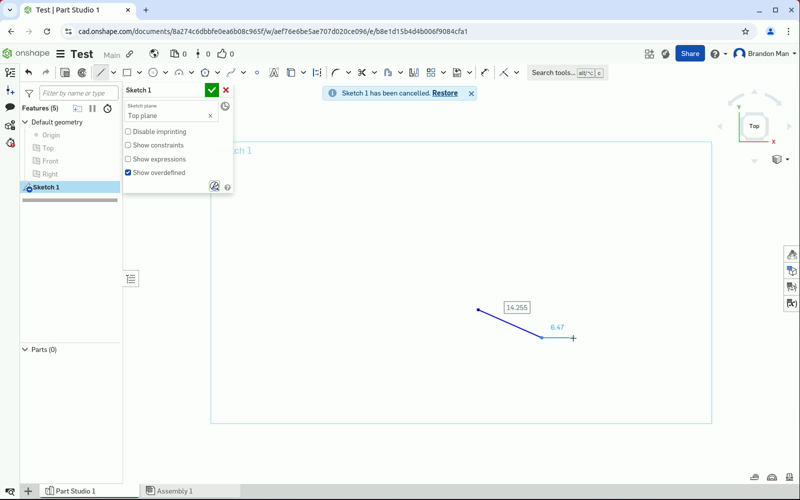
click(573, 337)
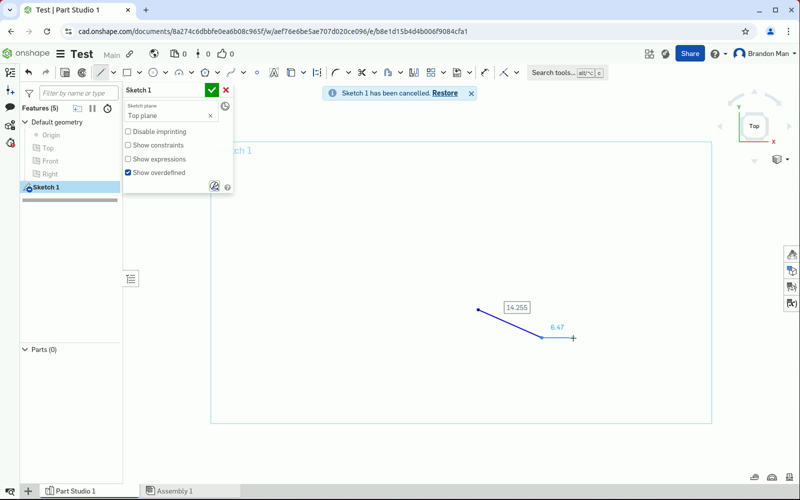
key_up(shift)
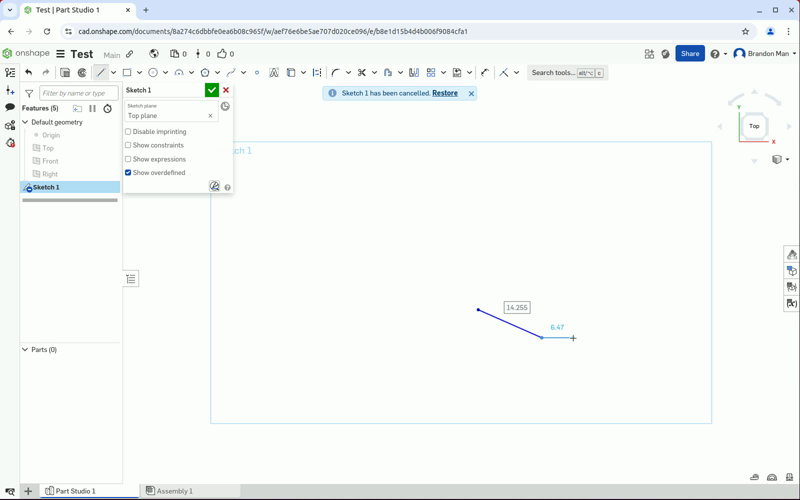
key_down(shift)
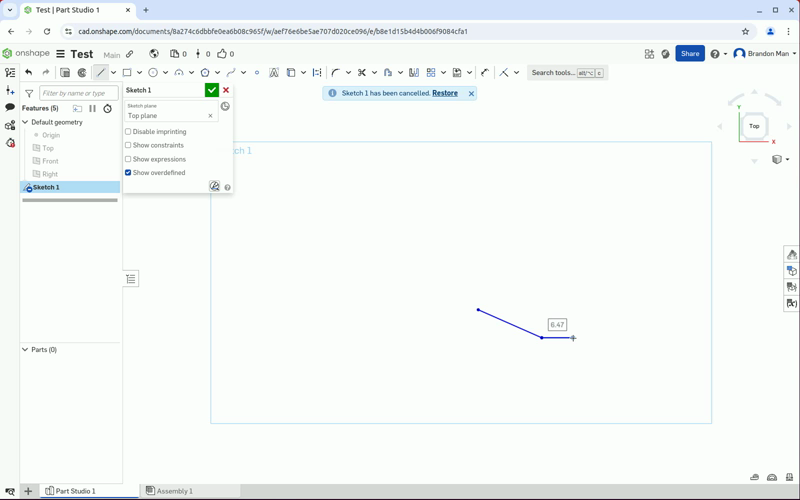
mouse_move(573, 236)
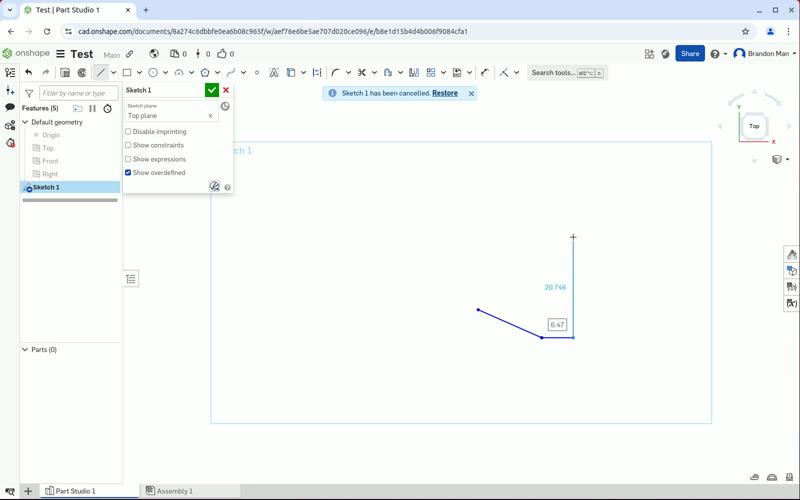
click(573, 236)
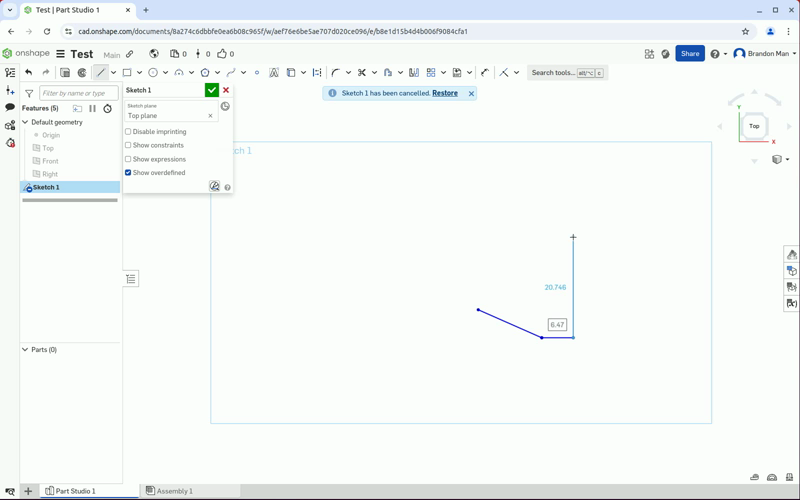
key_up(shift)
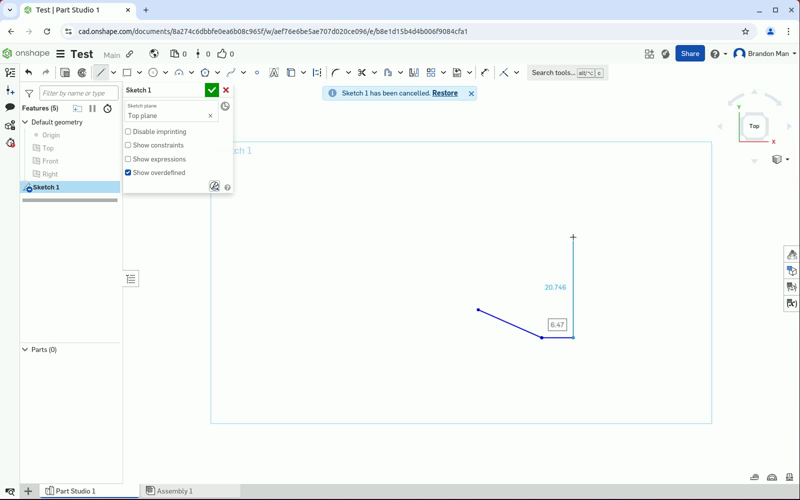
key_down(shift)
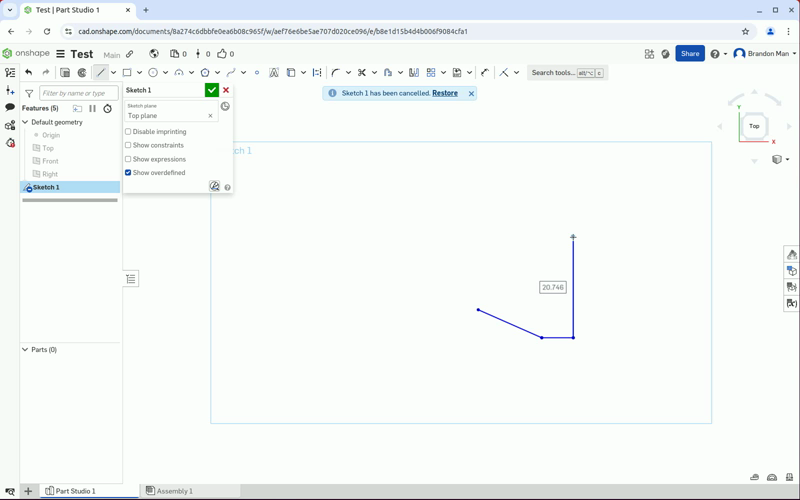
mouse_move(589, 236)
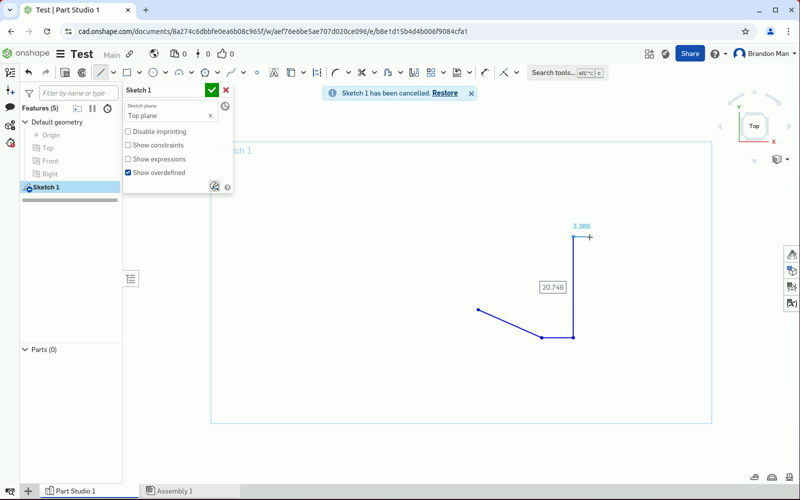
mouse_move(541, 236)
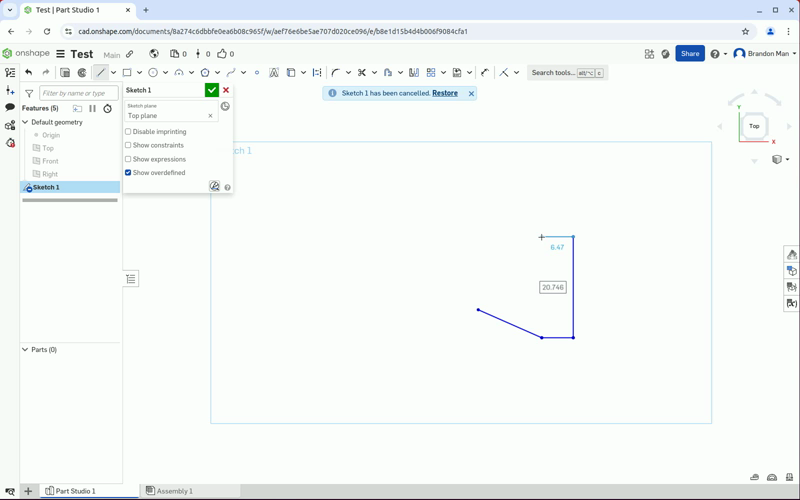
click(541, 236)
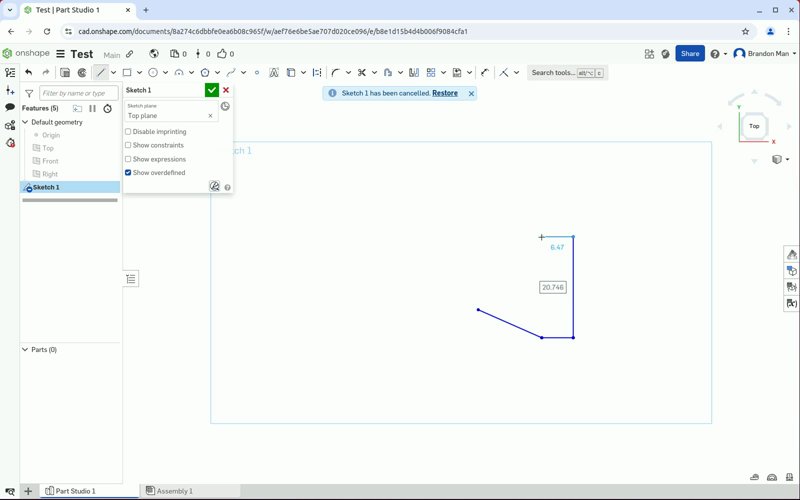
key_up(shift)
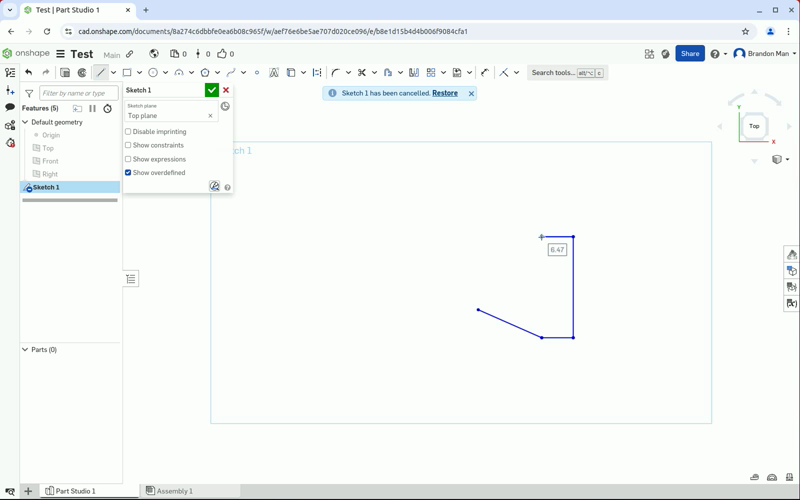
key_down(shift)
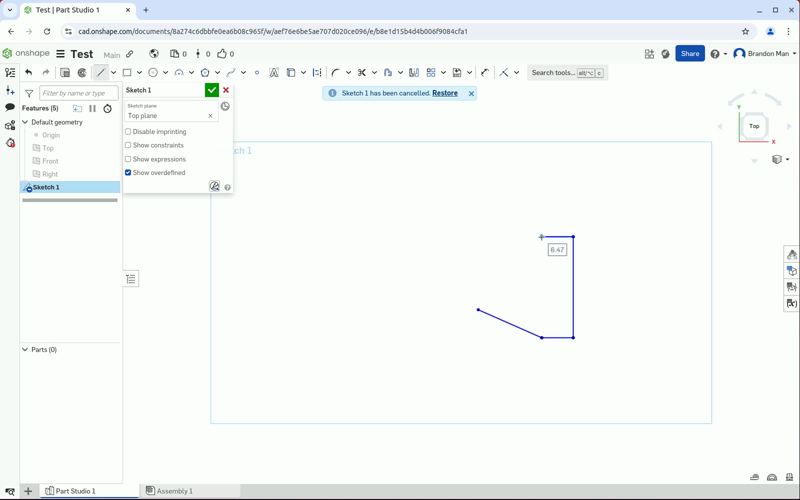
mouse_move(478, 261)
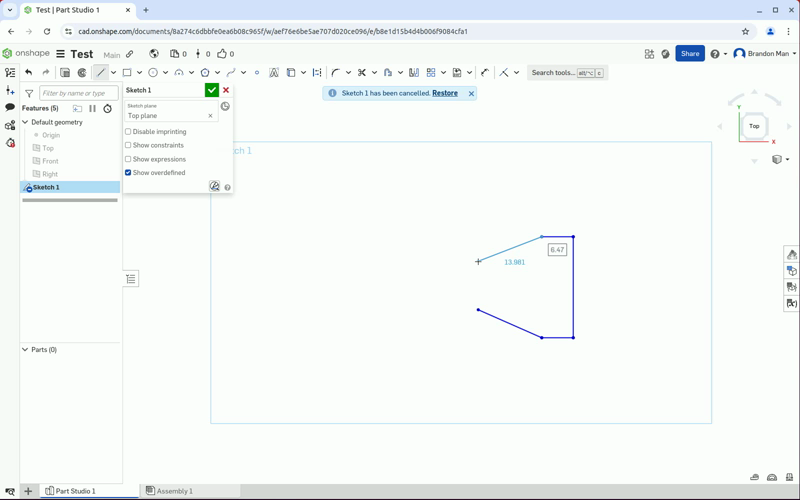
click(478, 261)
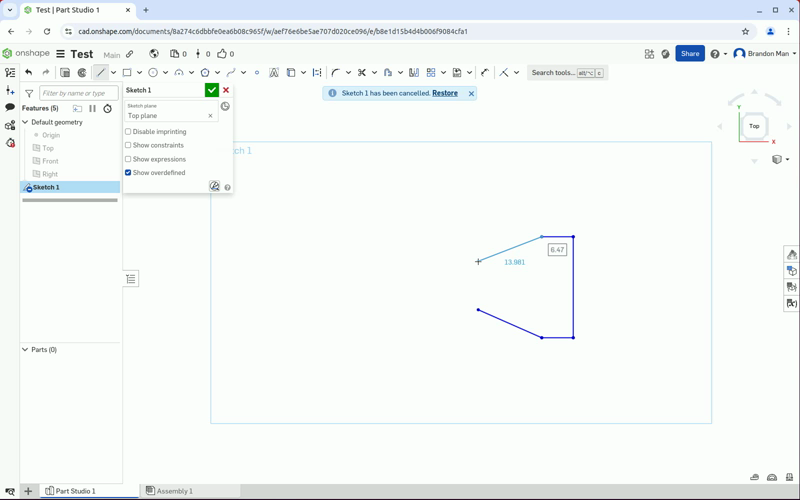
key_up(shift)
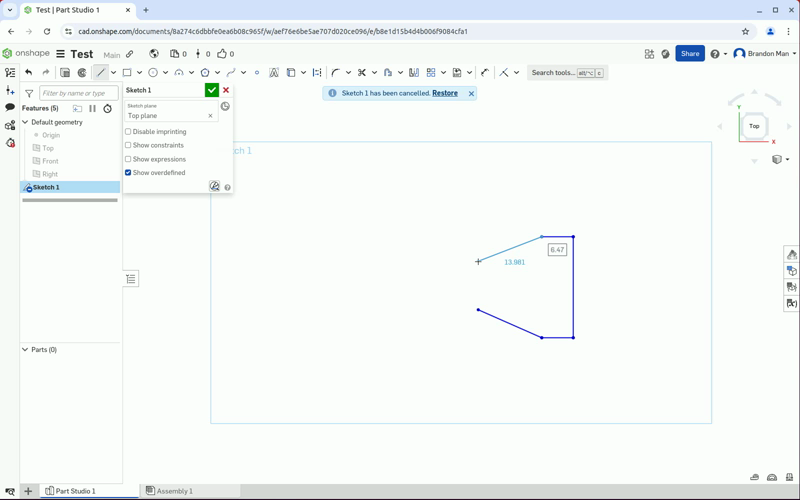
key_down(shift)
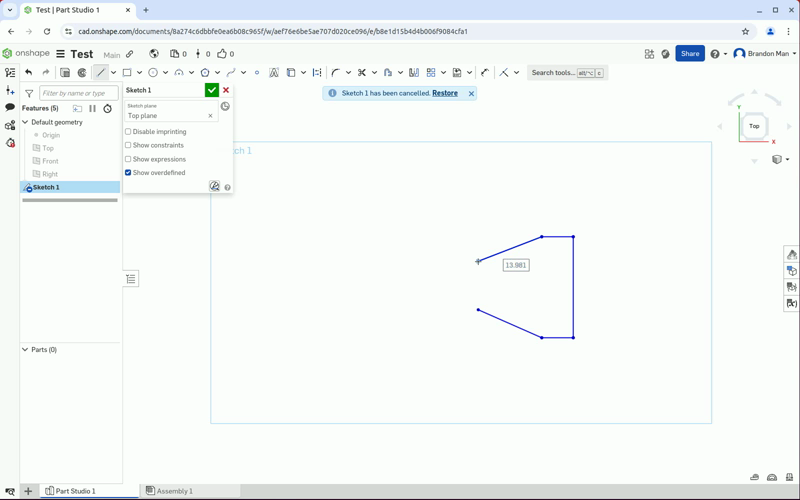
mouse_move(508, 261)
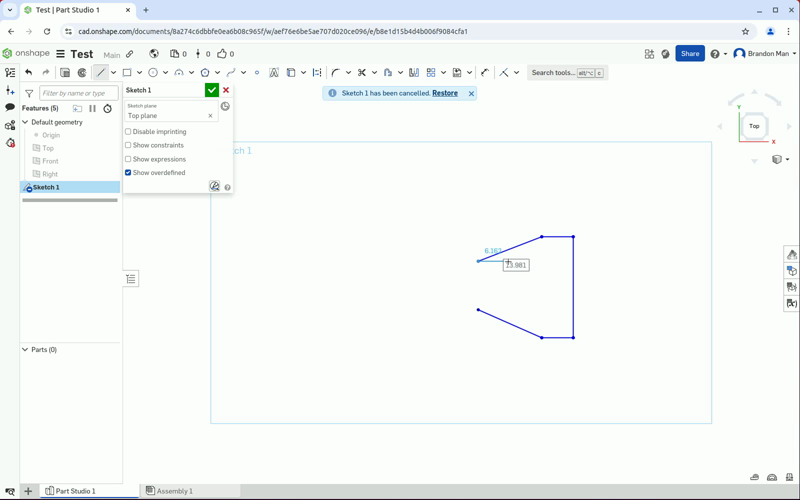
mouse_move(478, 276)
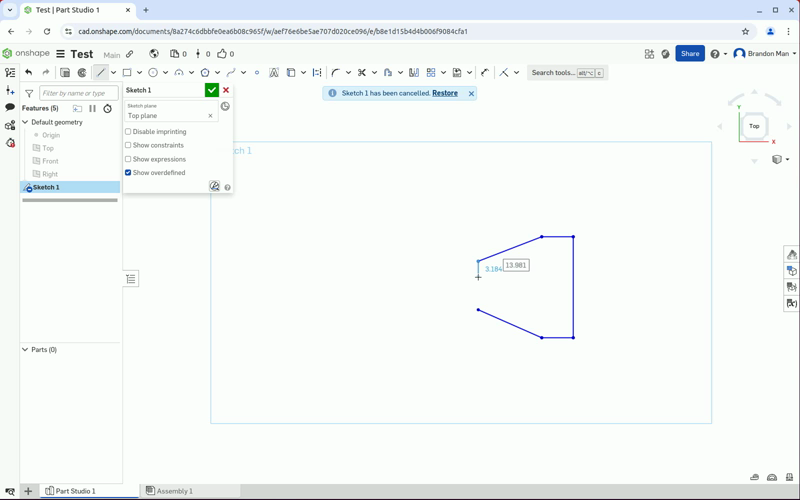
click(478, 276)
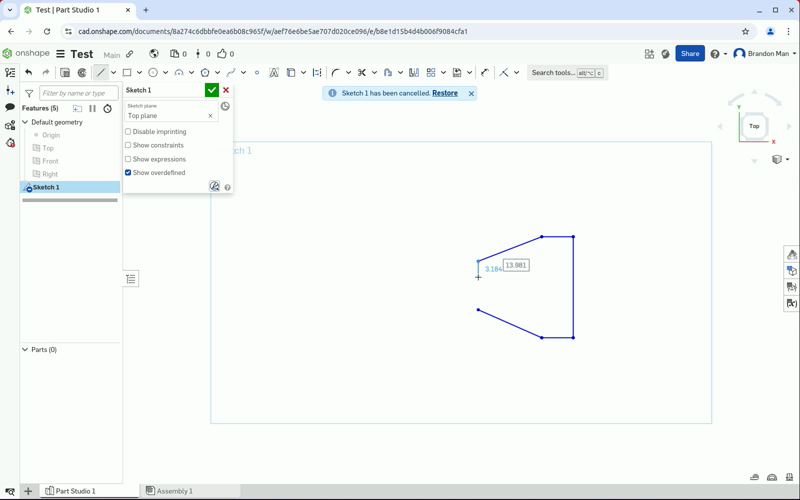
key_up(shift)
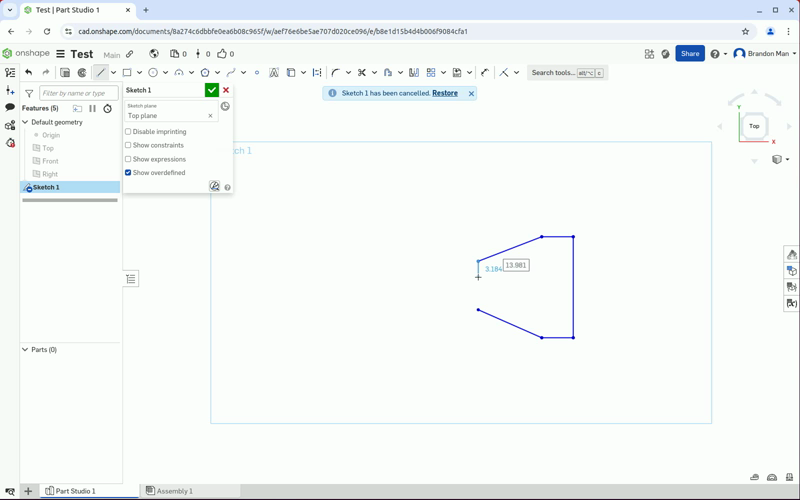
key_down(shift)
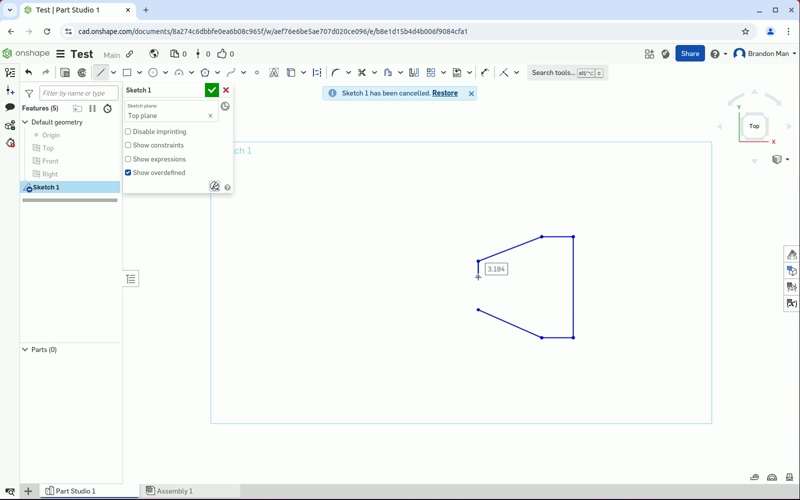
mouse_move(508, 276)
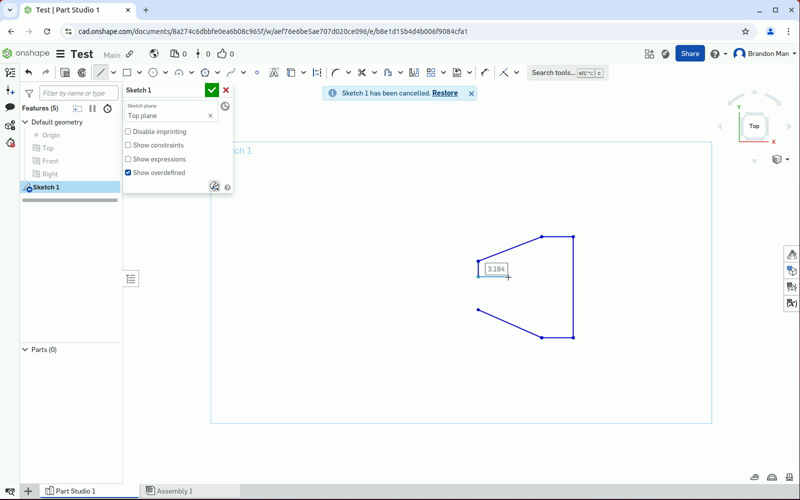
mouse_move(496, 276)
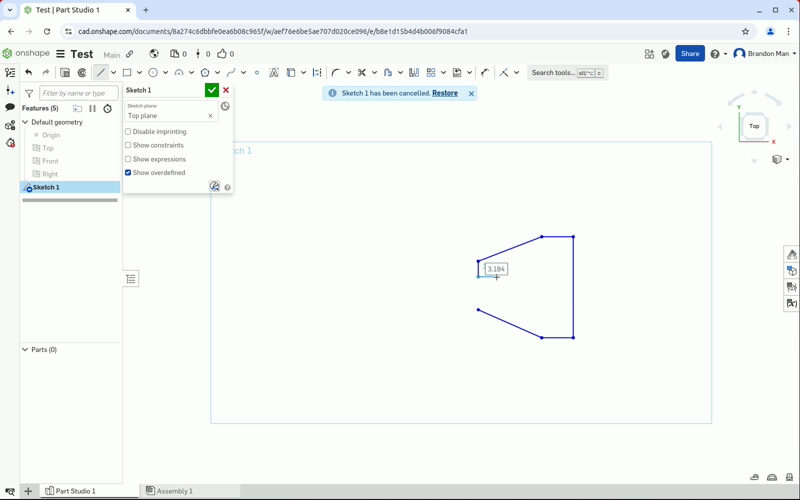
click(496, 276)
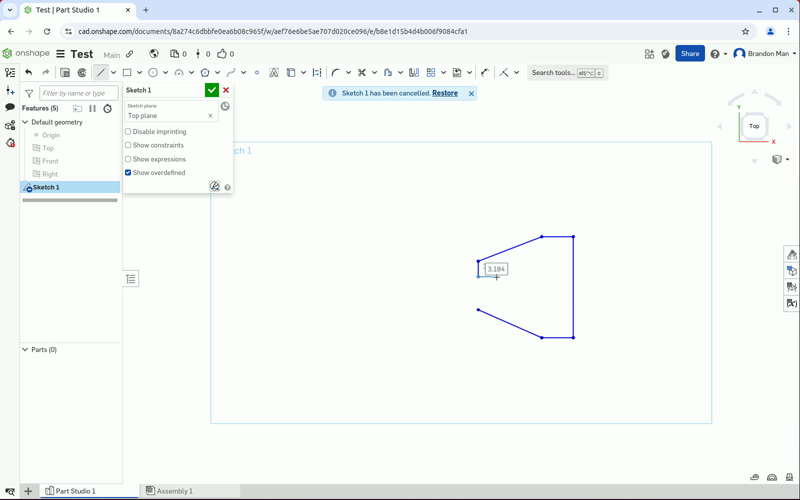
key_up(shift)
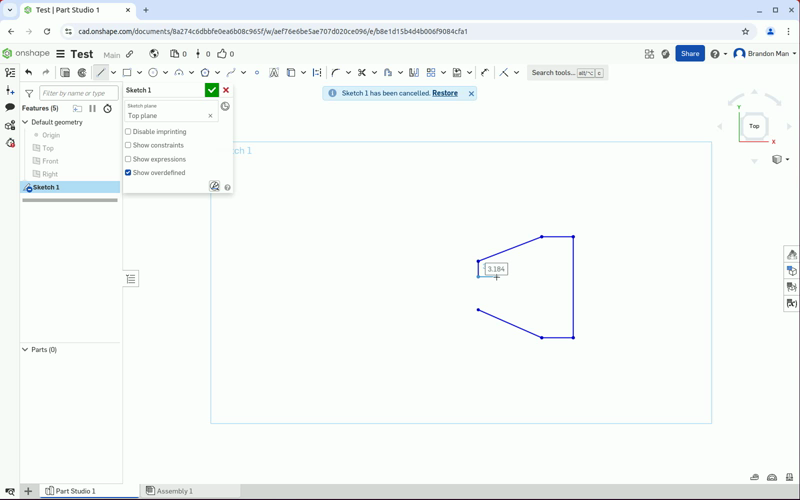
key_down(shift)
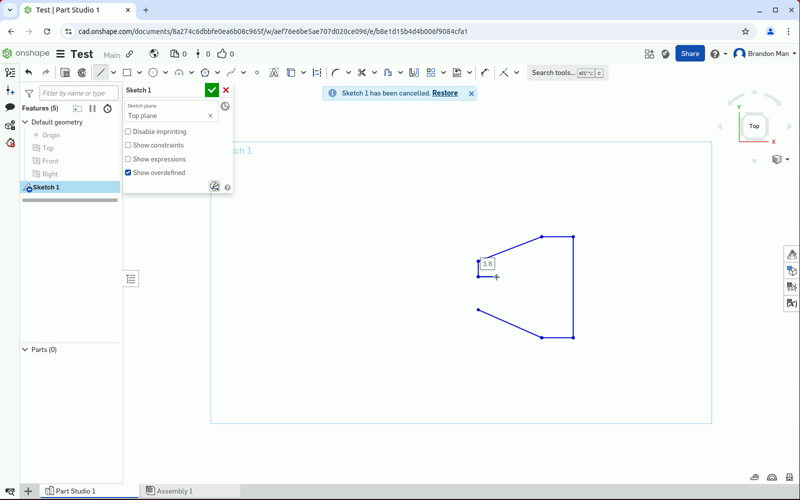
mouse_move(526, 276)
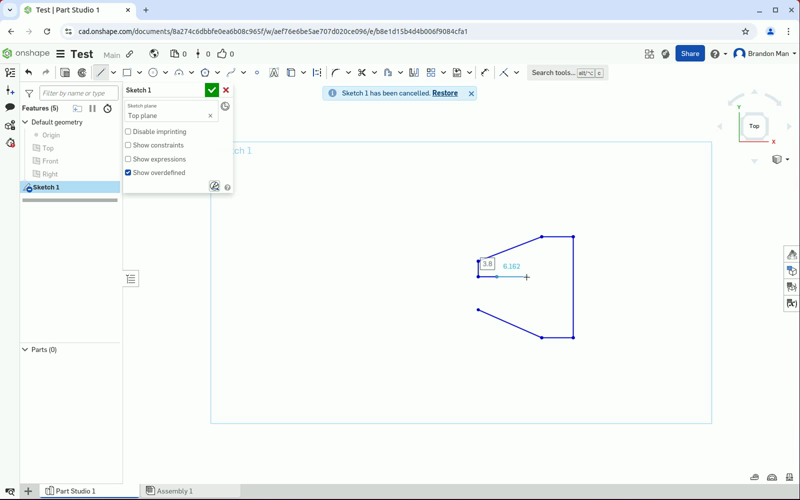
mouse_move(496, 294)
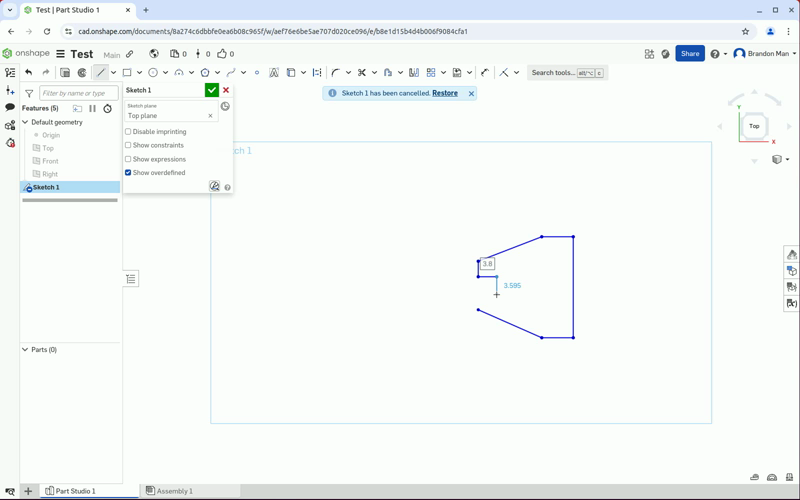
click(496, 294)
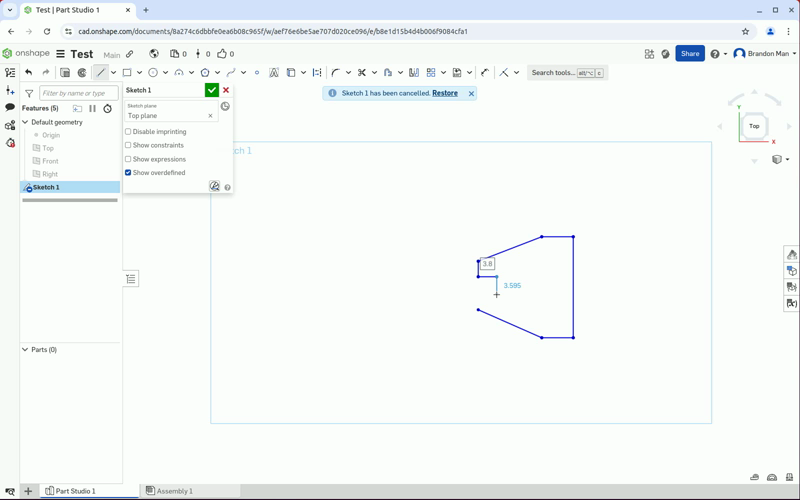
key_up(shift)
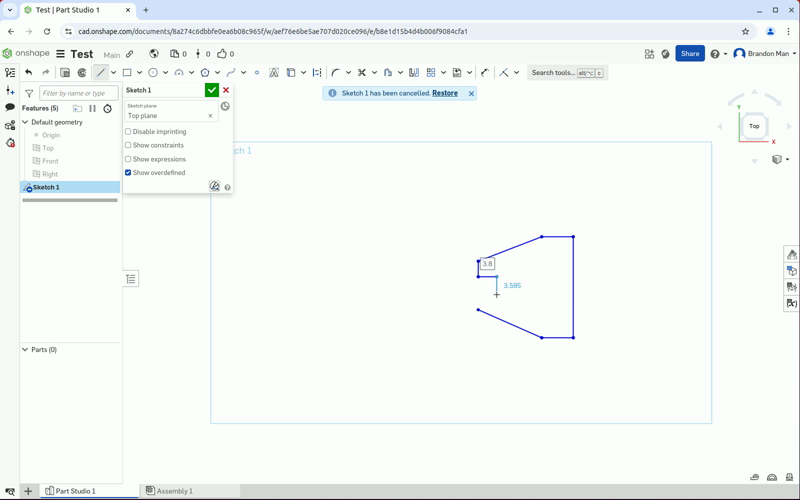
key_down(shift)
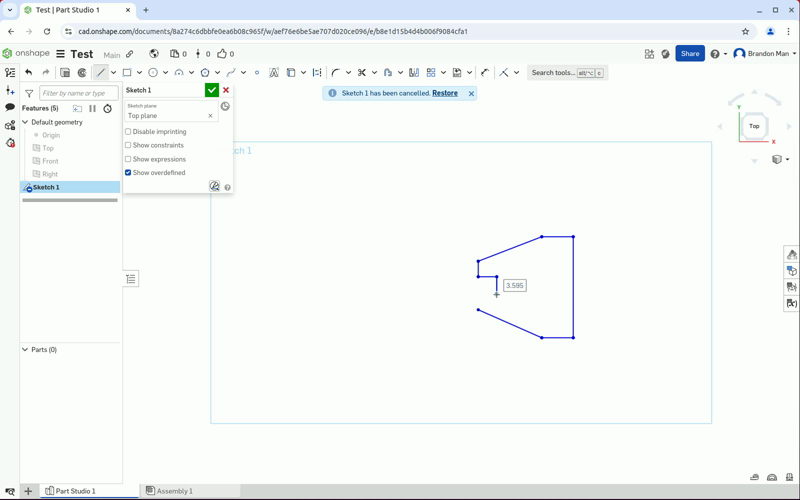
mouse_move(526, 294)
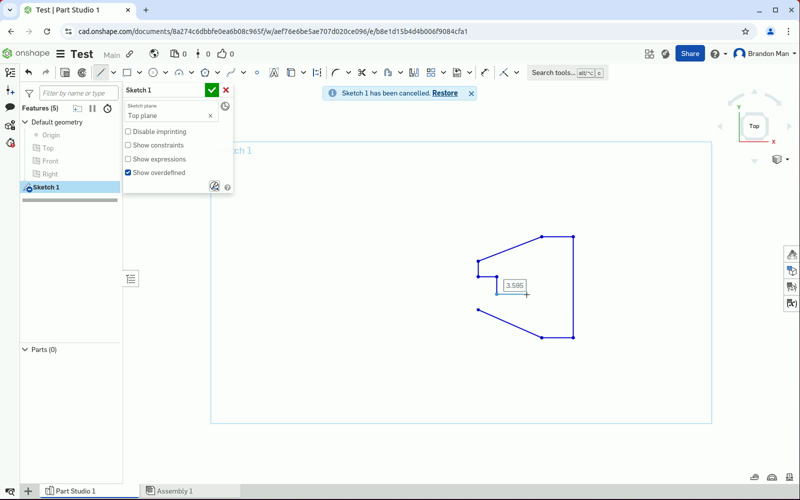
mouse_move(478, 294)
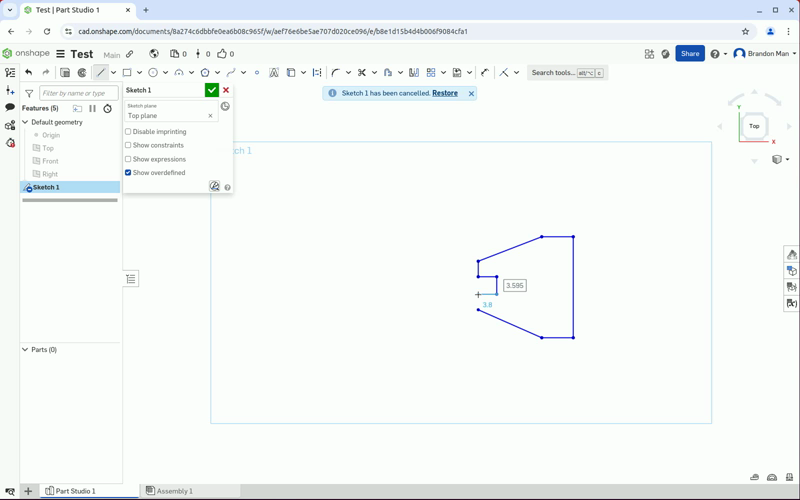
click(478, 294)
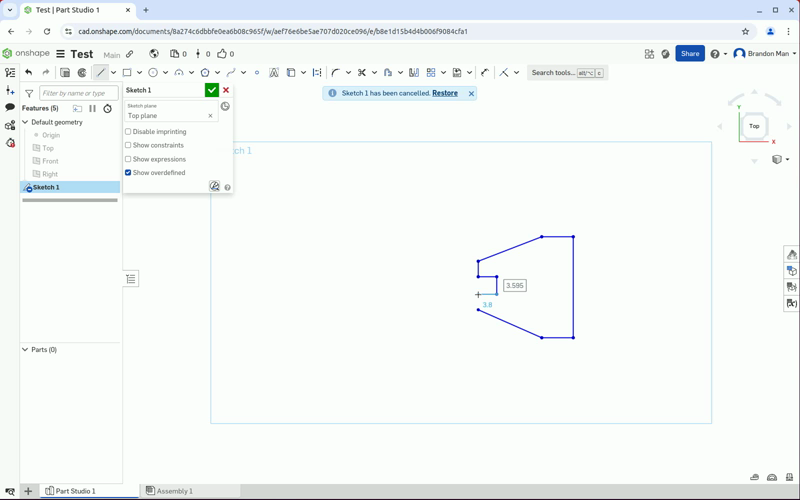
key_up(shift)
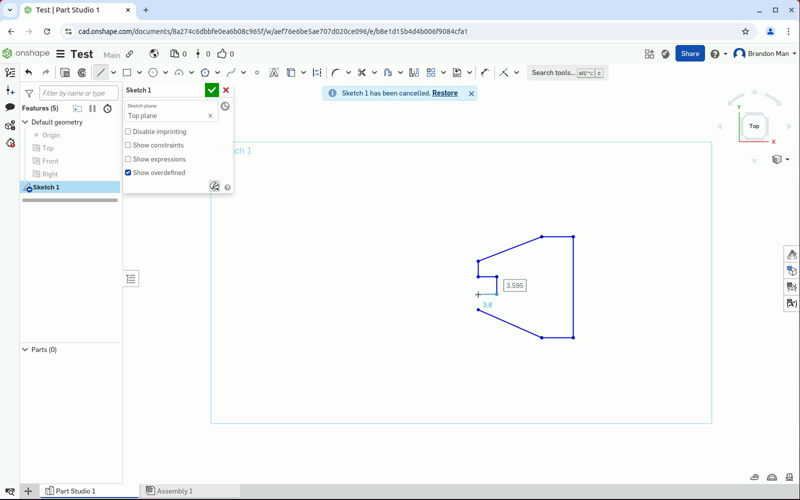
mouse_move(508, 294)
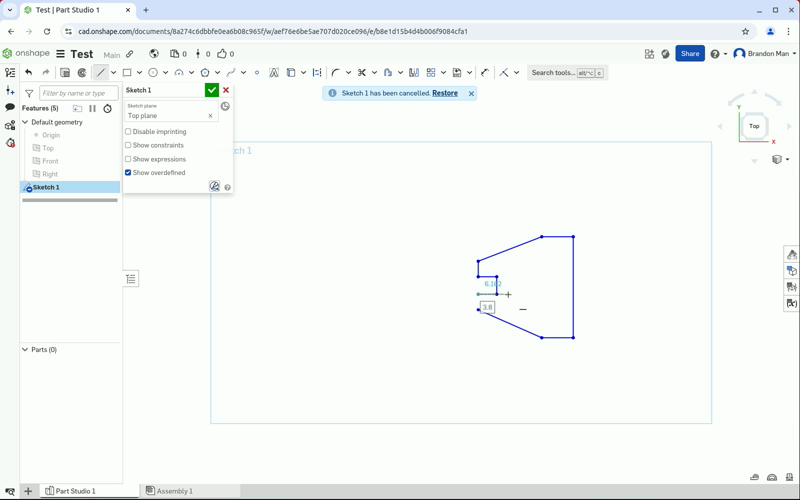
key_down(shift)
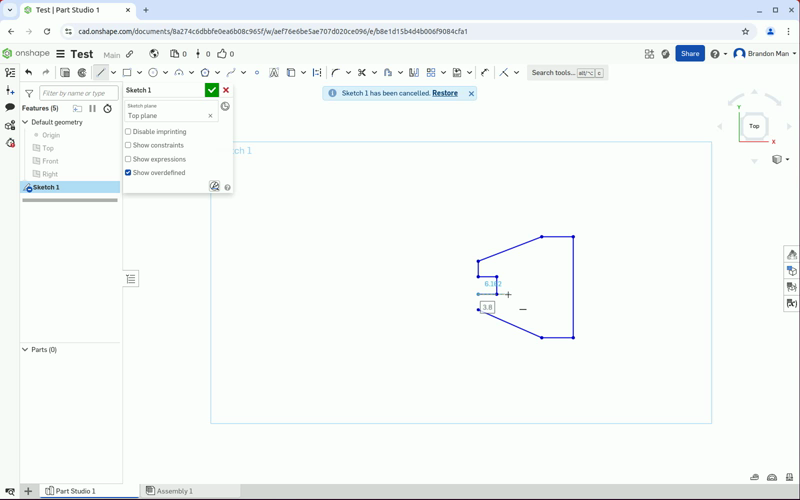
mouse_move(478, 309)
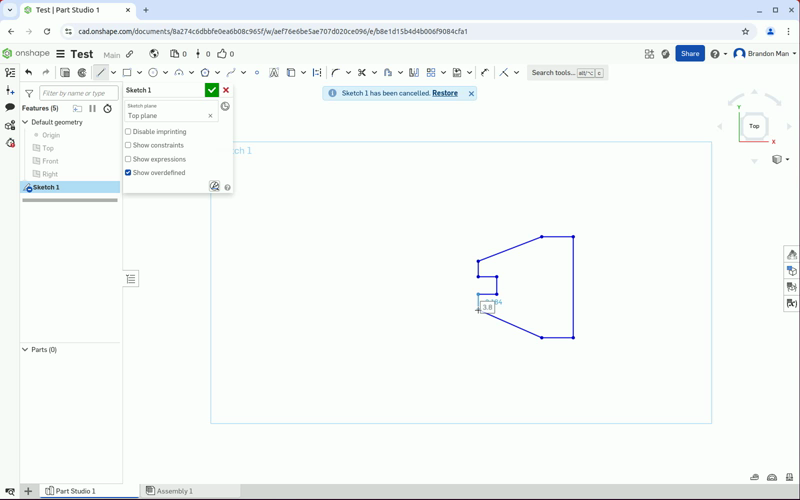
key_up(shift)
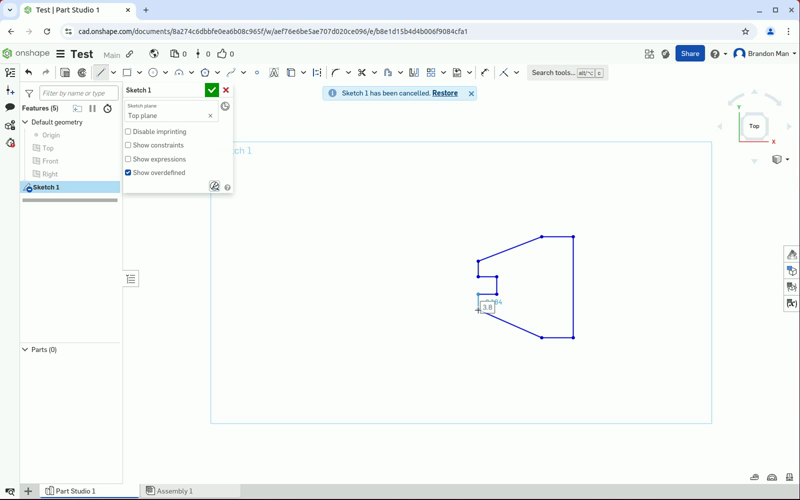
click(478, 309)
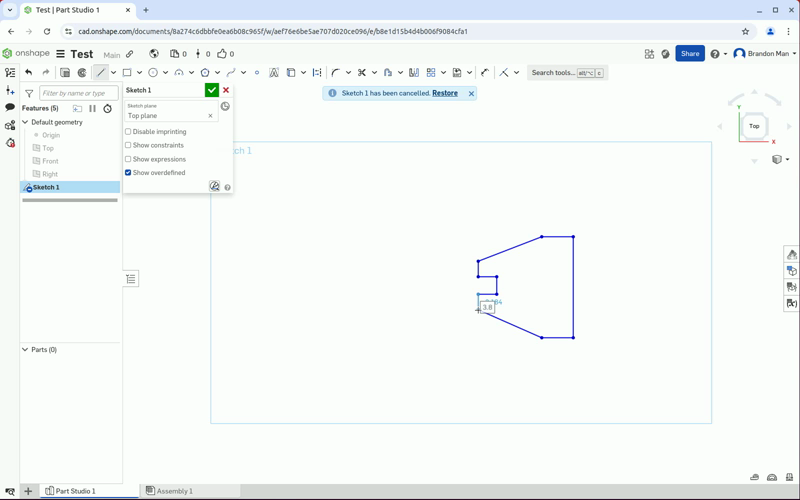
key(esc)
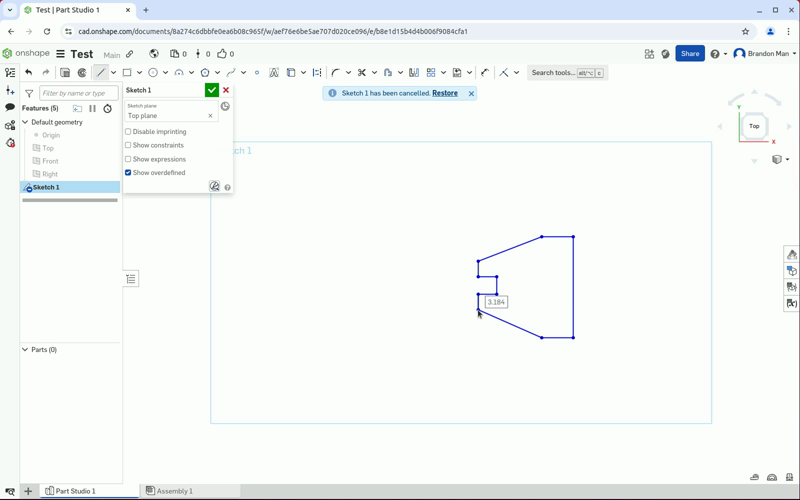
mouse_move(553, 307)
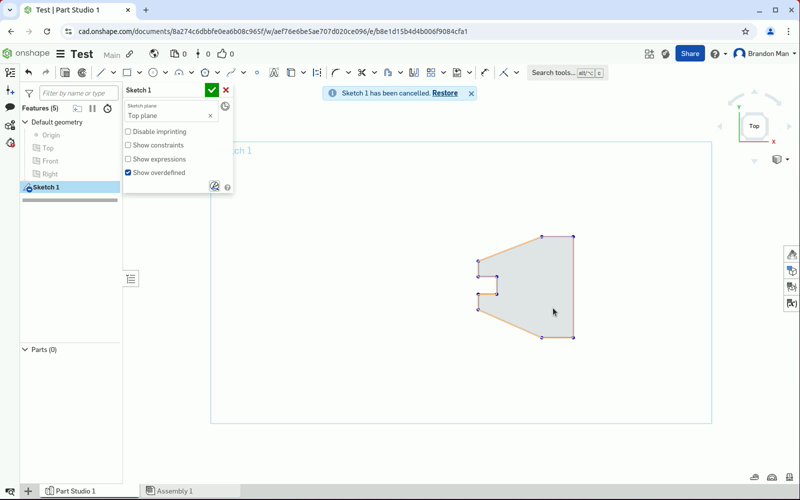
click(553, 307)
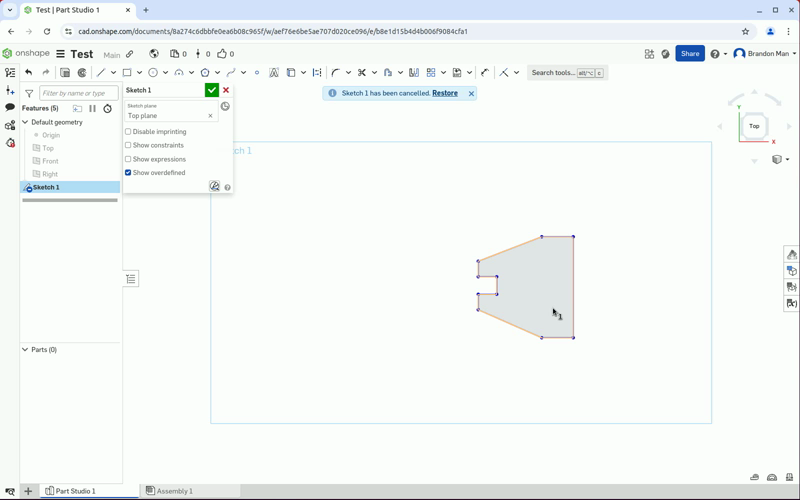
mouse_move(73, 352)
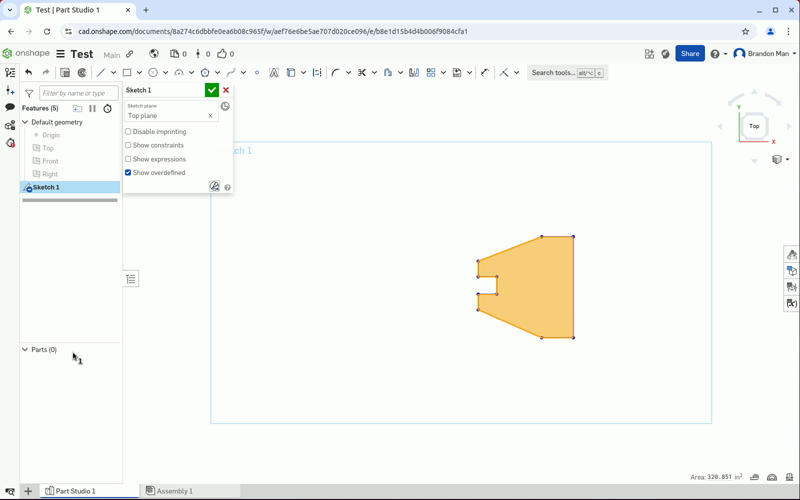
key(shift+y)
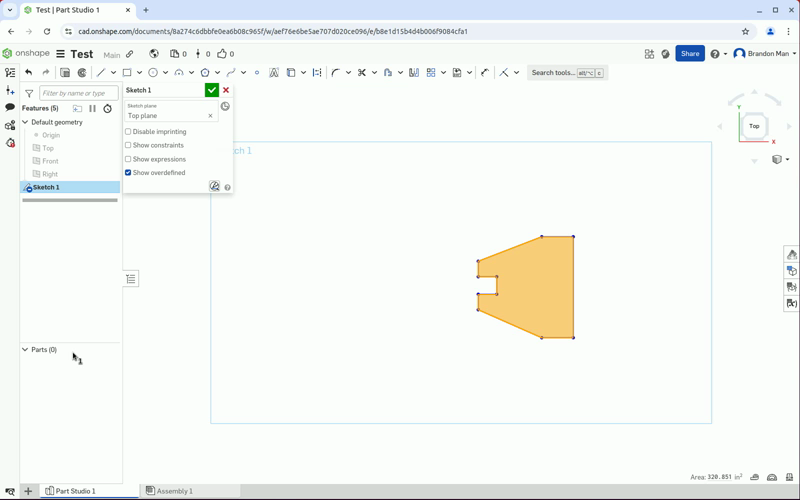
key(shift+e)
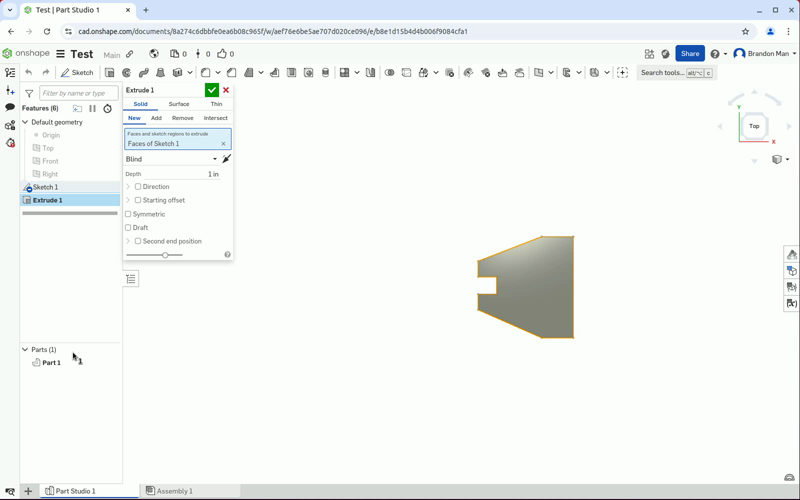
mouse_move(143, 106)
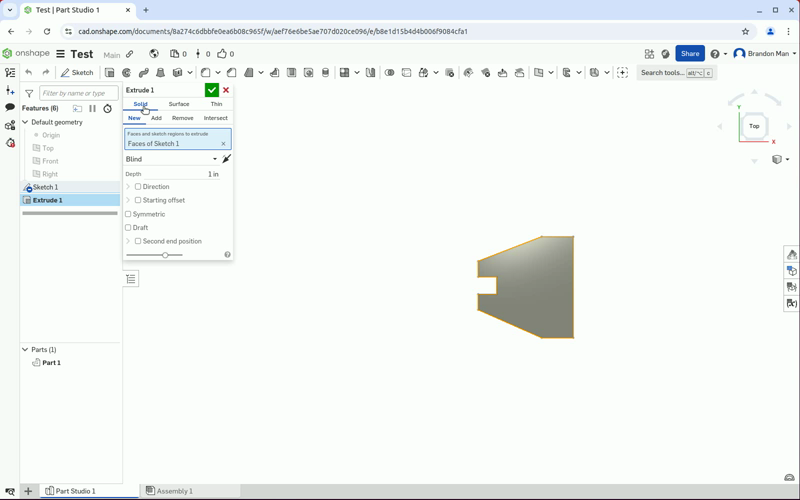
click(143, 106)
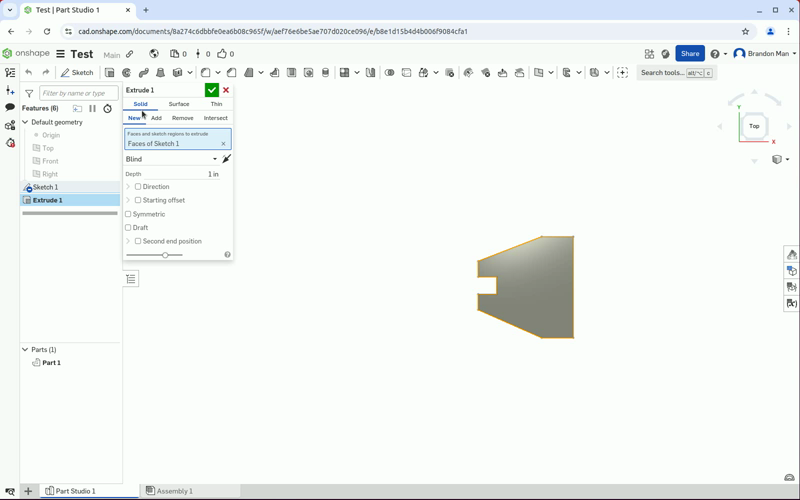
mouse_move(137, 120)
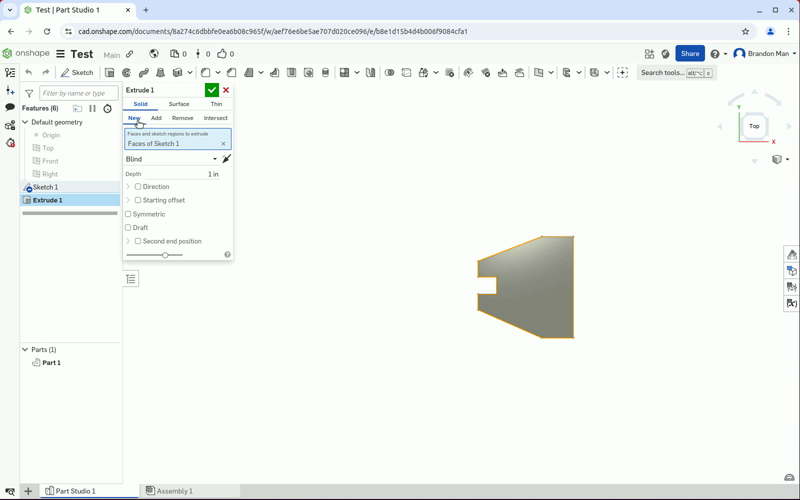
click(137, 120)
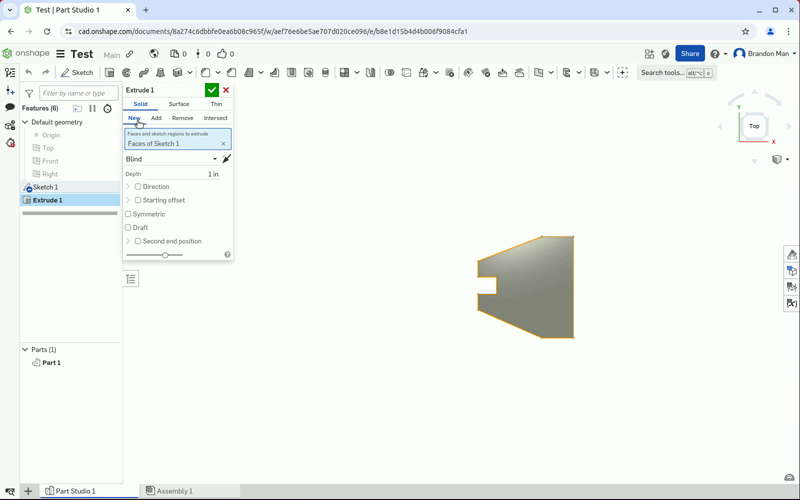
key(tab, 4)
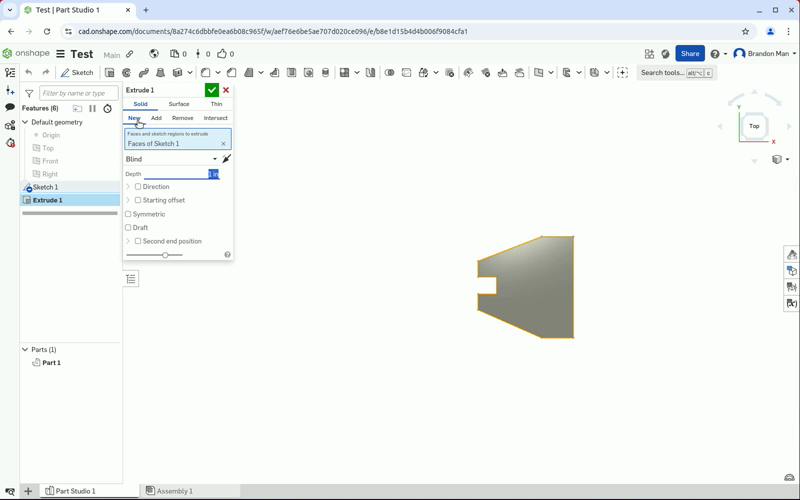
text(1.204)
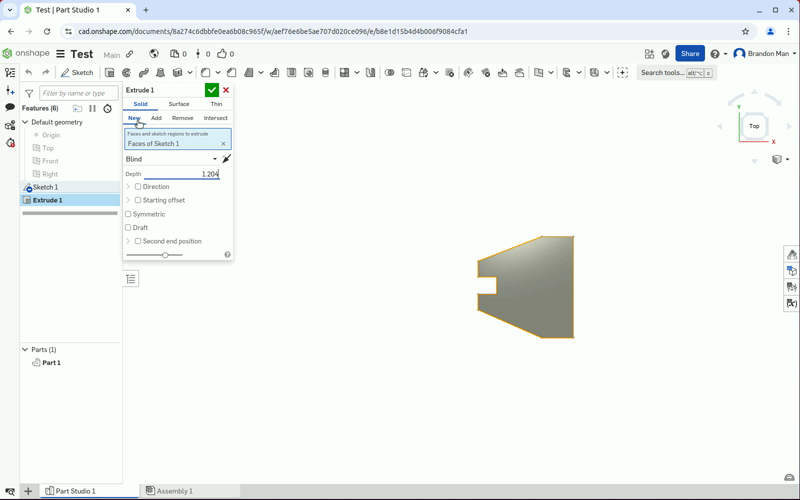
key(enter)
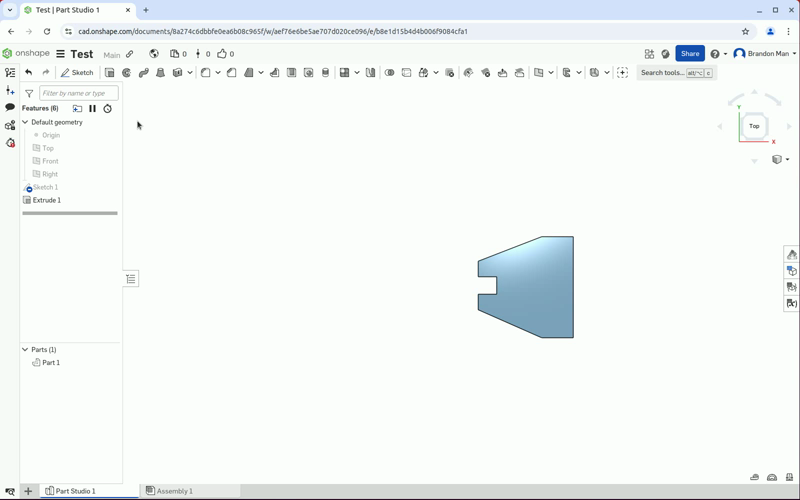
key(shift+h)
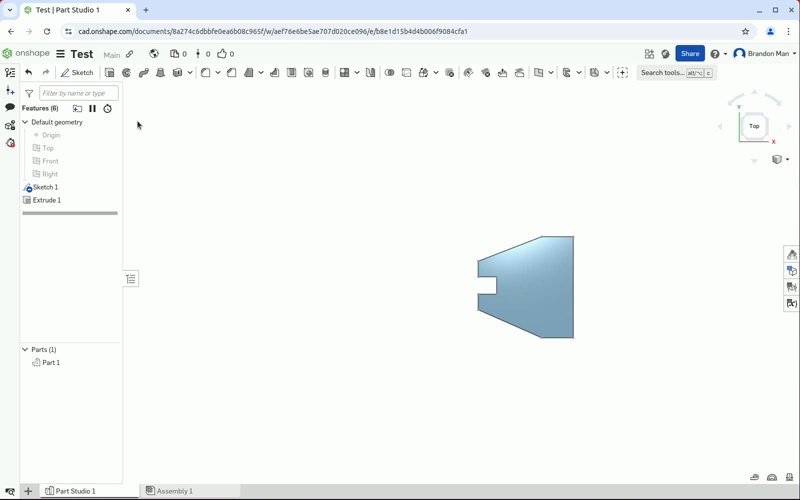
key(shift+h)
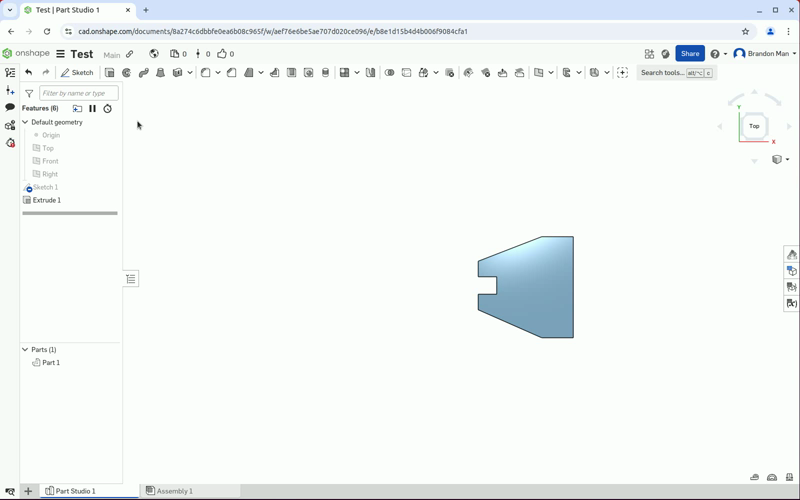
mouse_move(73, 189)
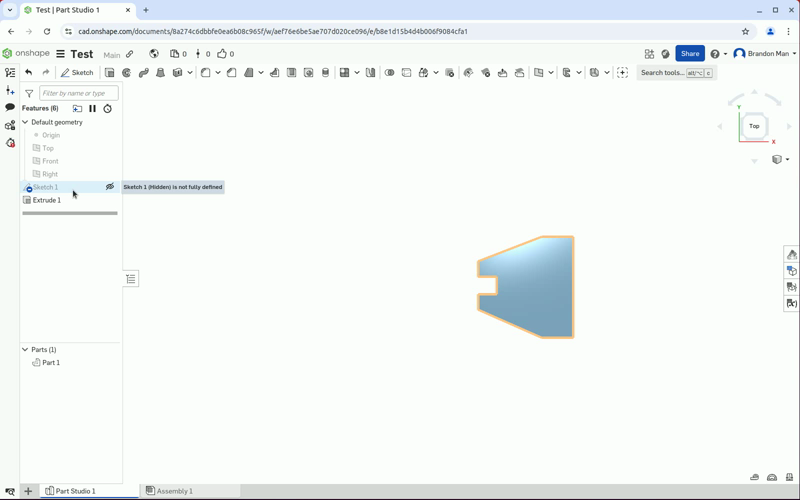
click(73, 189)
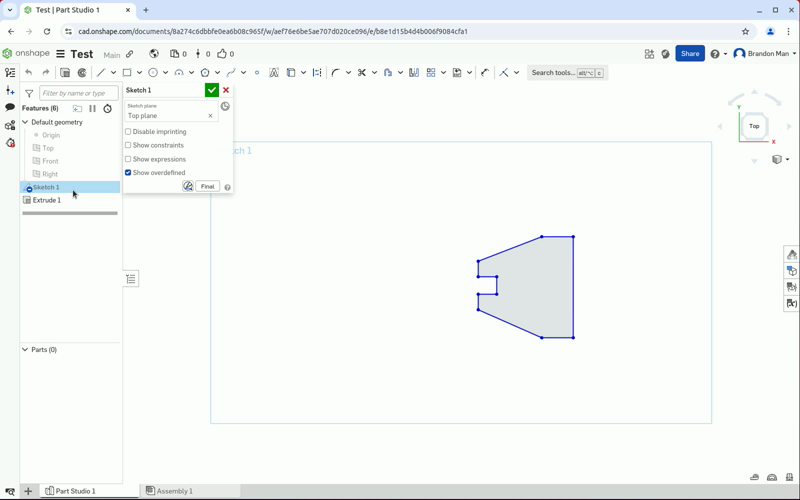
mouse_move(229, 92)
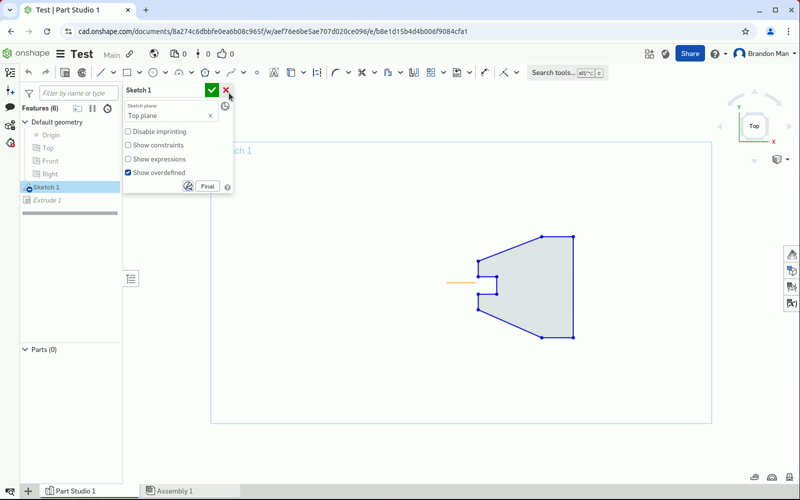
click(229, 92)
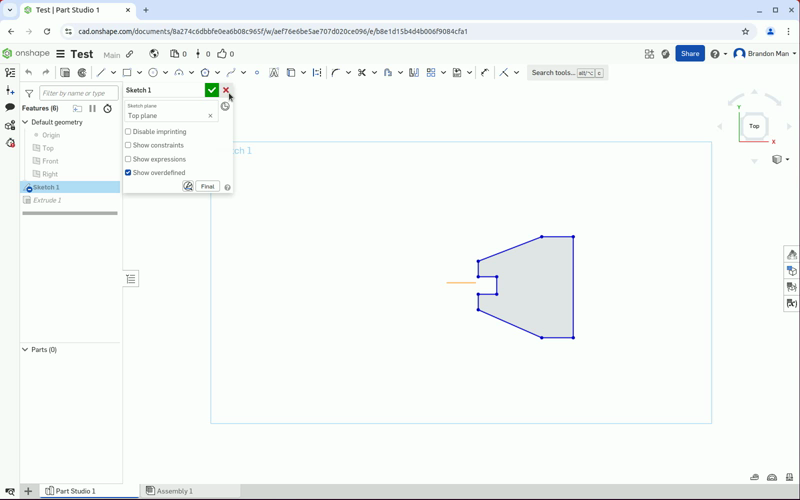
key(shift+s)
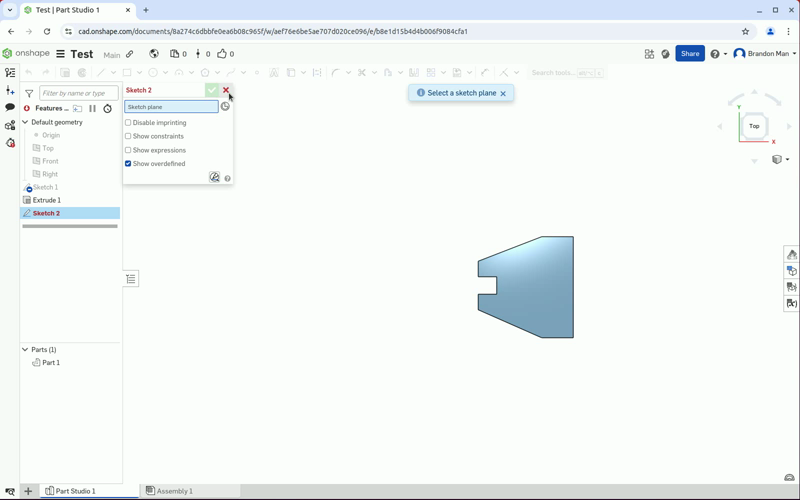
mouse_move(73, 150)
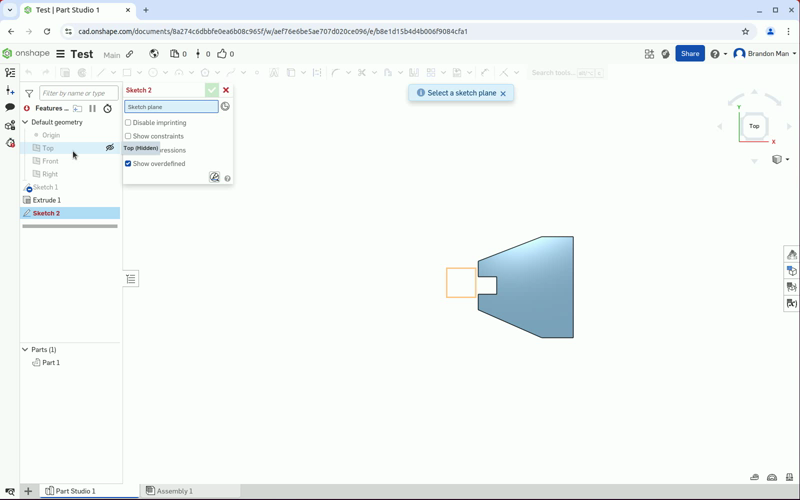
click(73, 150)
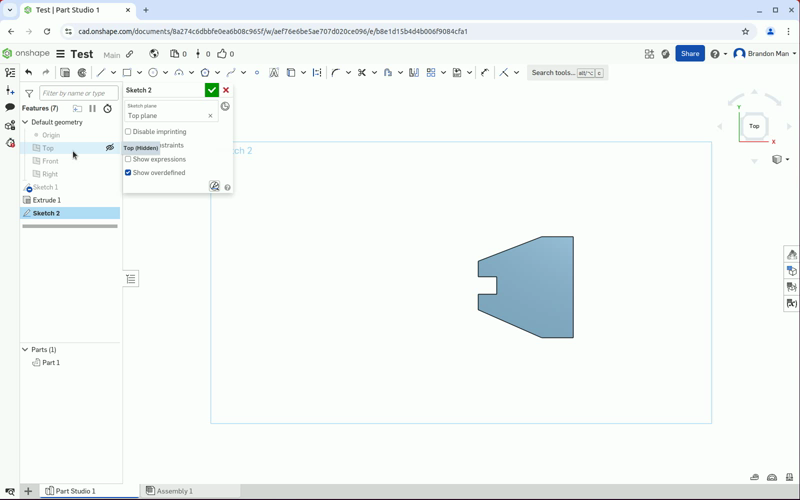
mouse_move(73, 352)
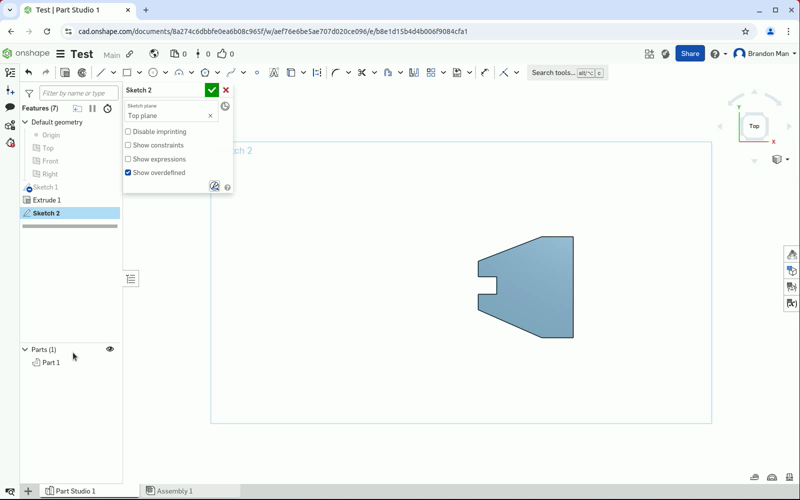
key(y)
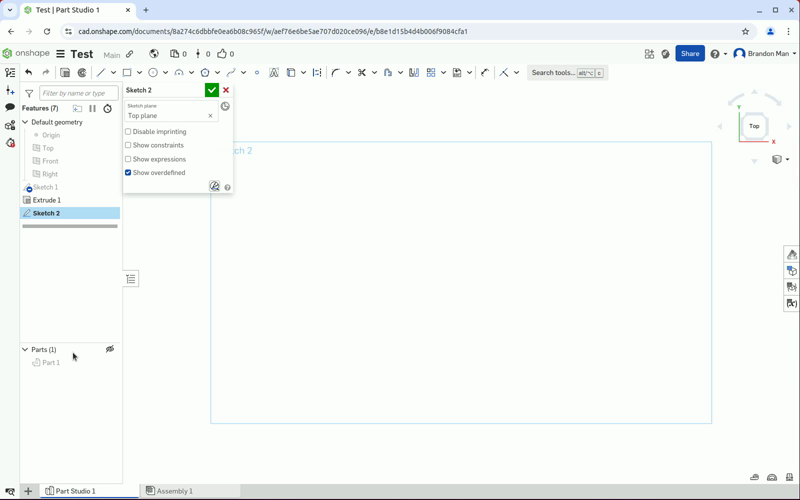
key(l)
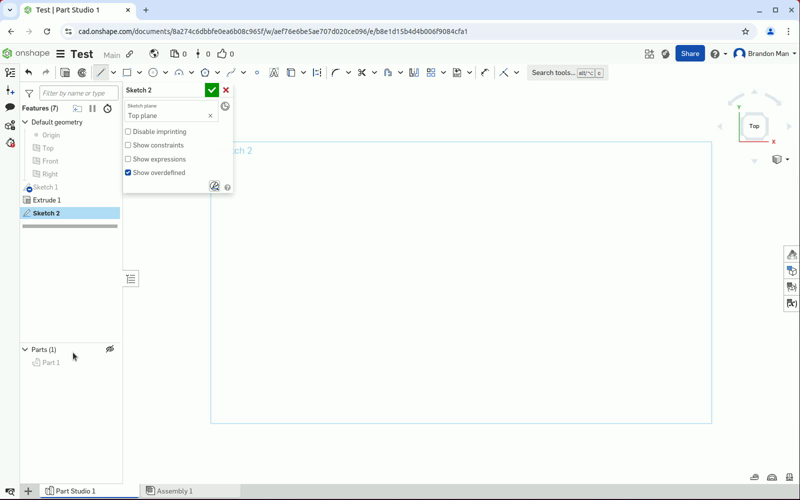
key_down(shift)
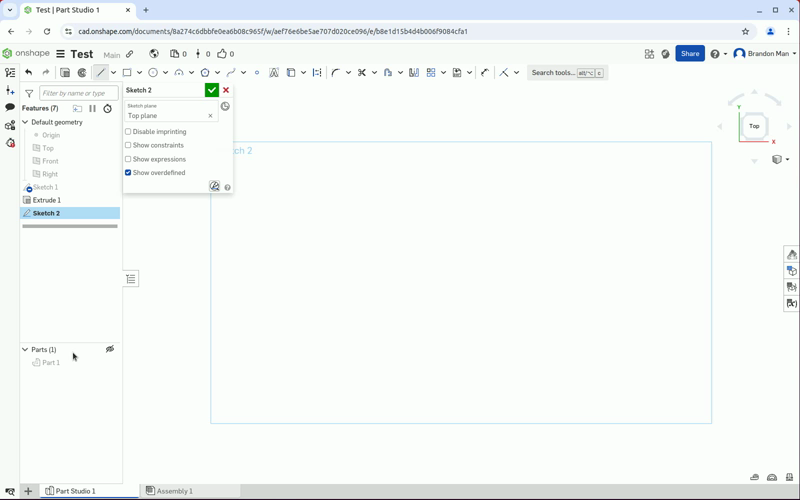
mouse_move(418, 282)
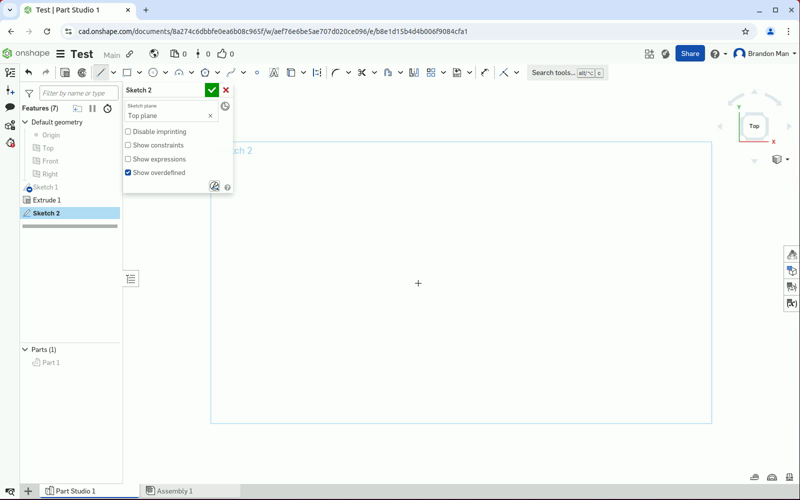
click(418, 282)
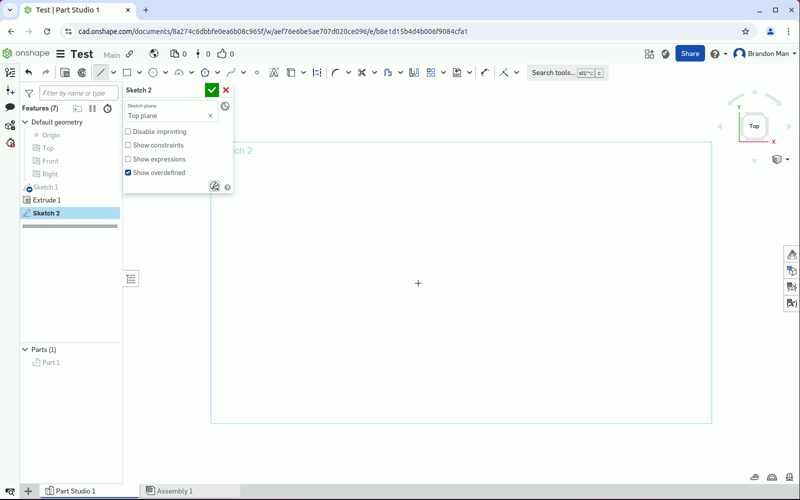
key_up(shift)
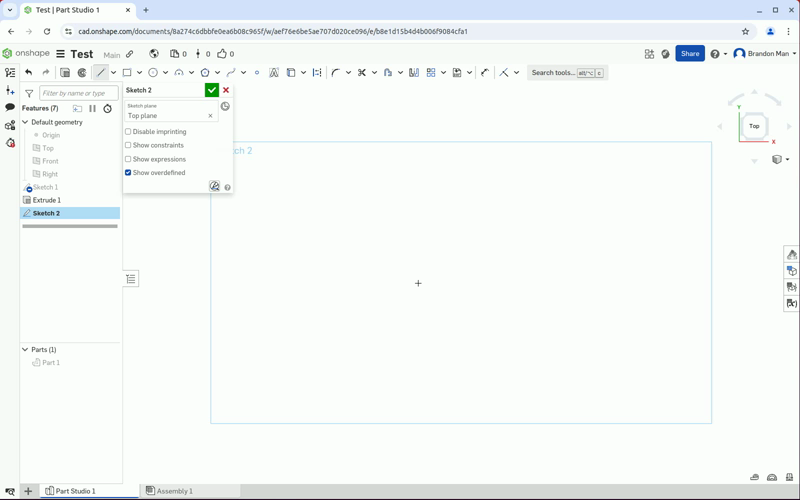
key_down(shift)
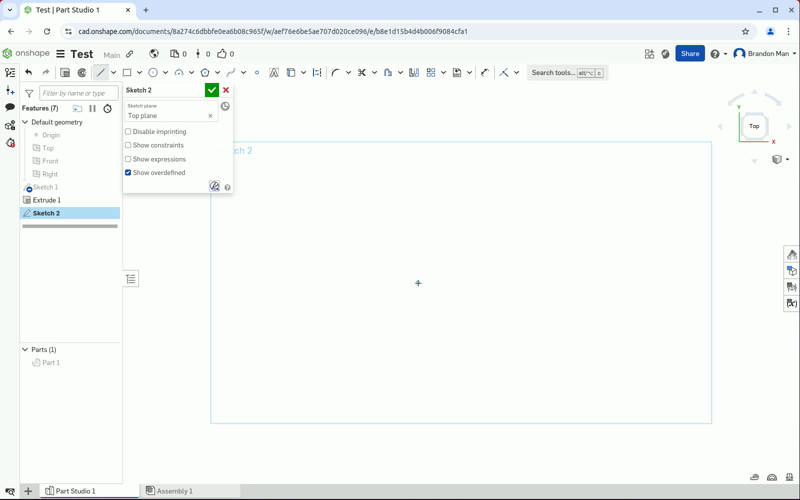
mouse_move(479, 309)
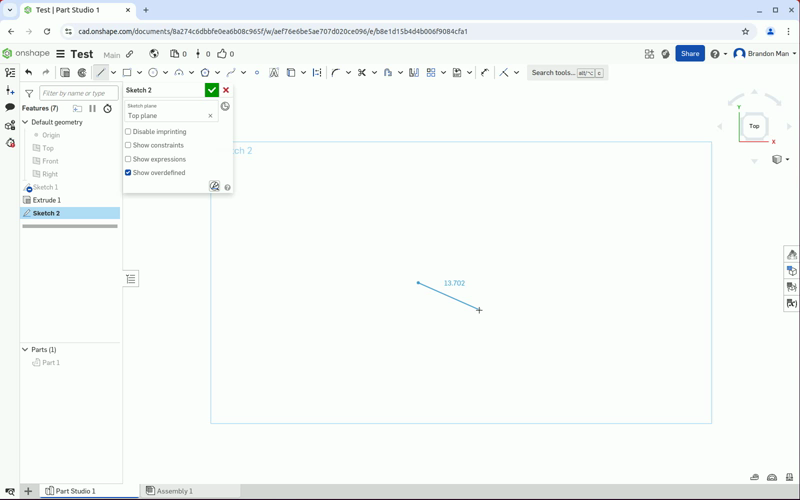
click(479, 309)
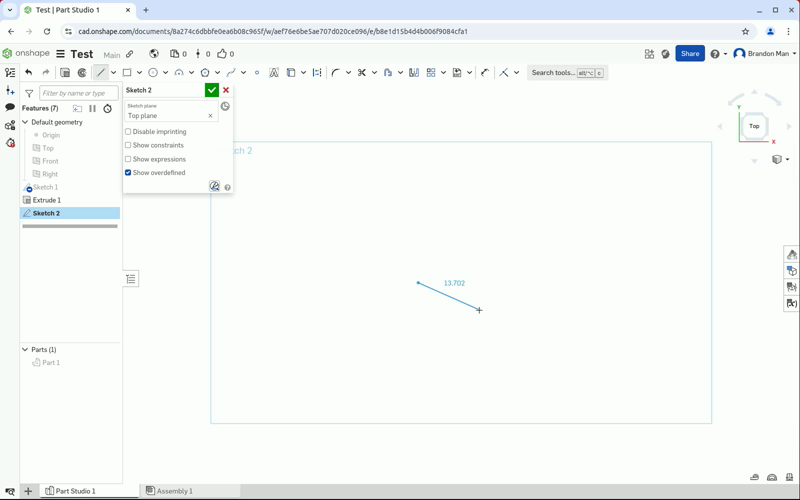
key_up(shift)
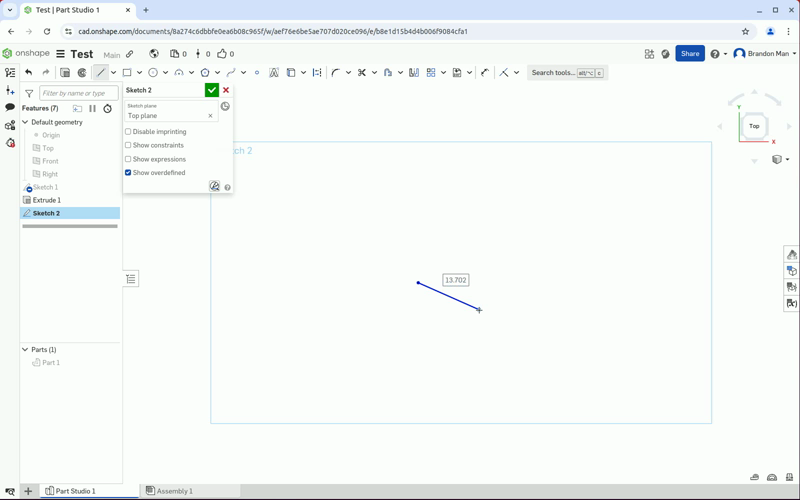
key_down(shift)
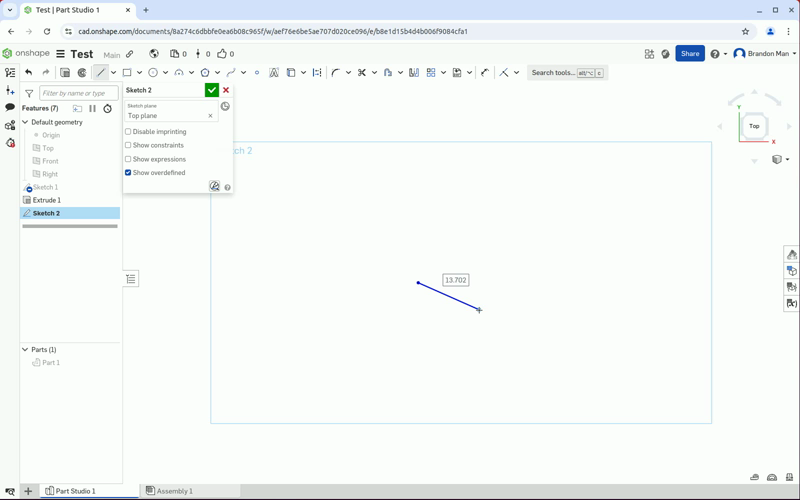
mouse_move(509, 309)
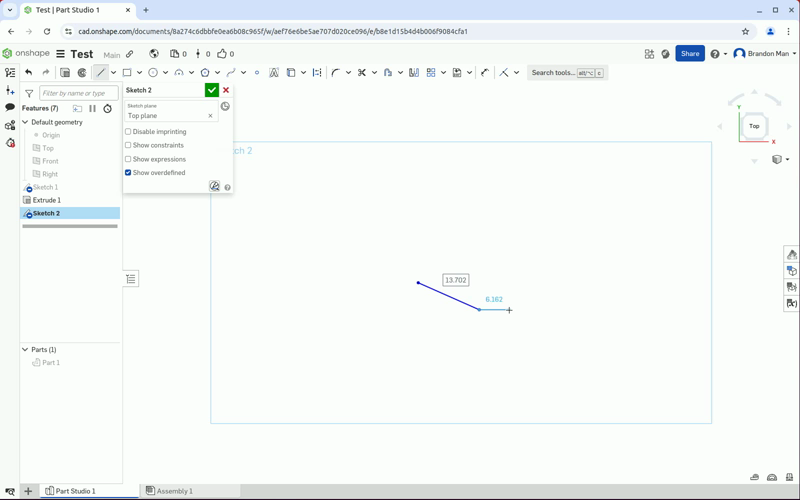
mouse_move(479, 293)
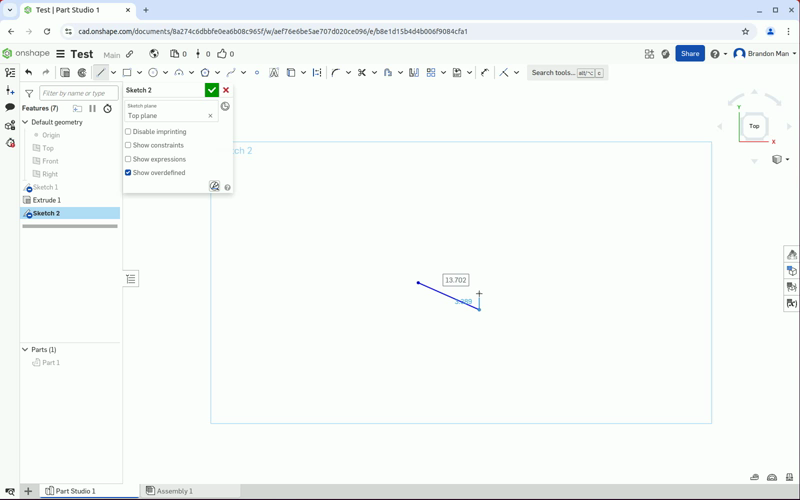
click(479, 293)
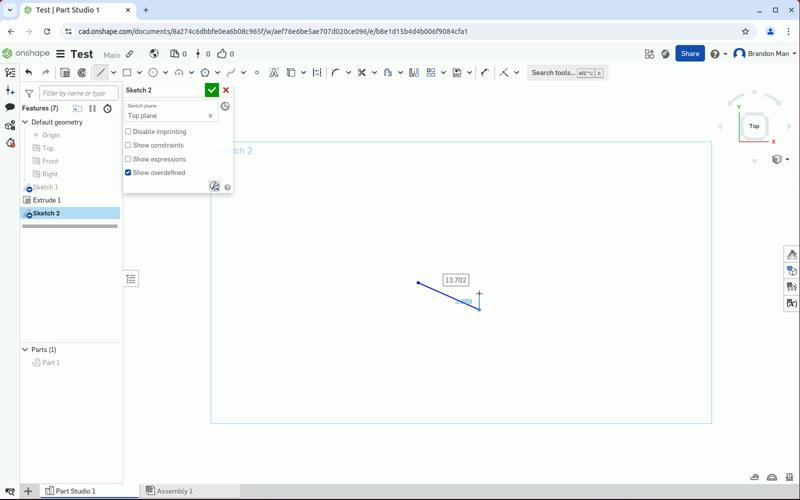
key_up(shift)
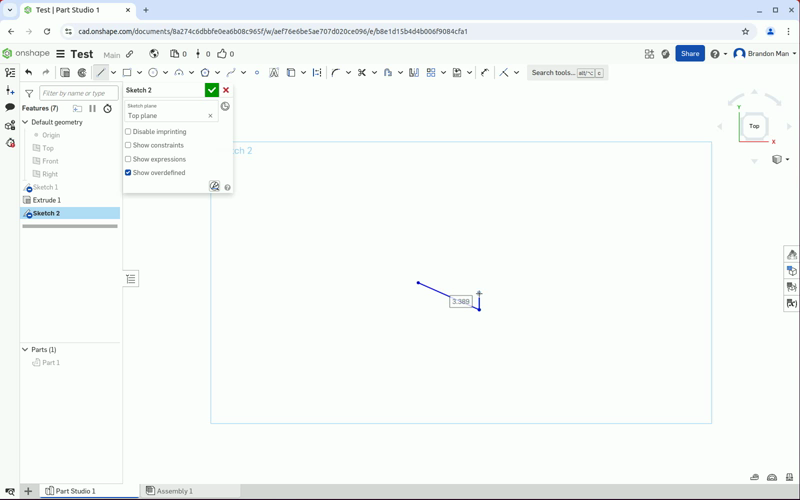
key_down(shift)
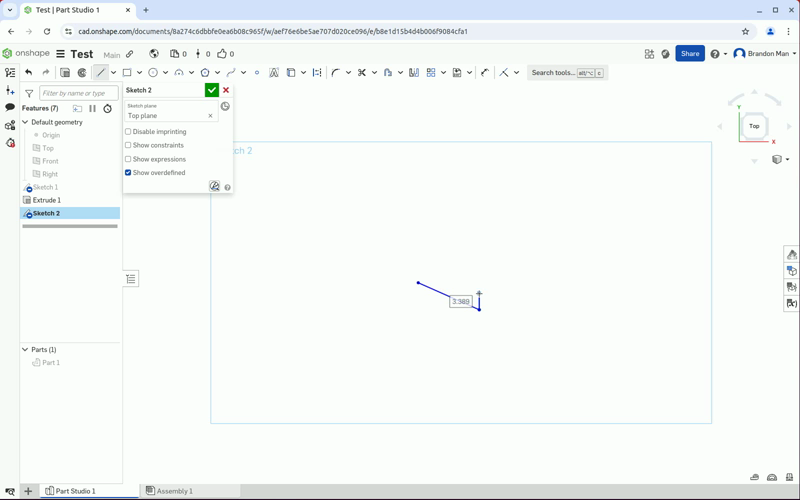
mouse_move(509, 293)
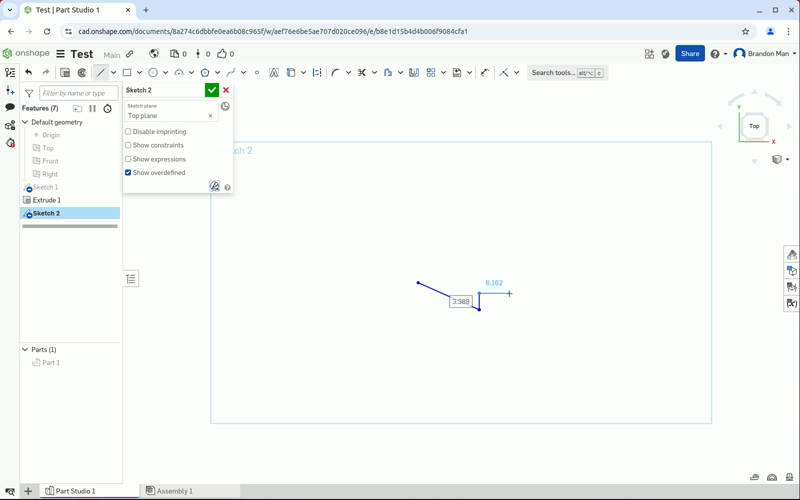
mouse_move(461, 293)
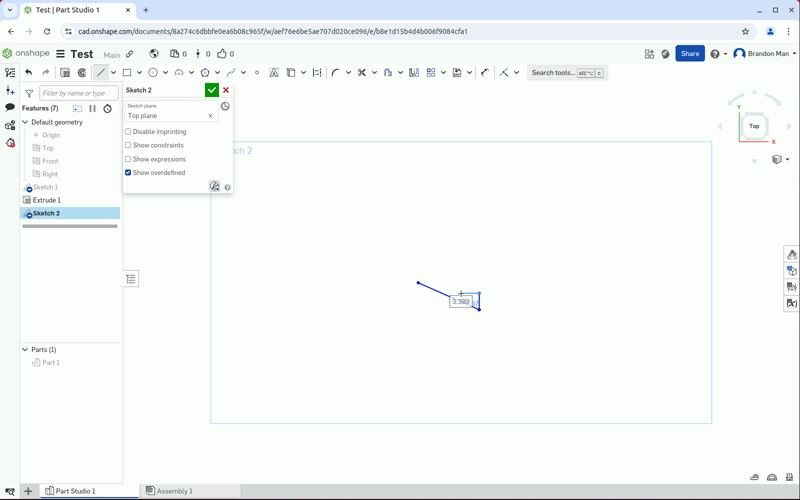
click(461, 293)
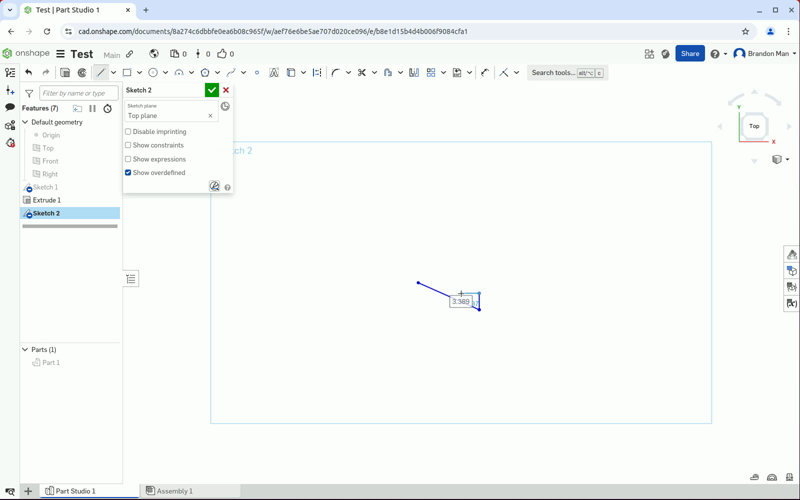
key_up(shift)
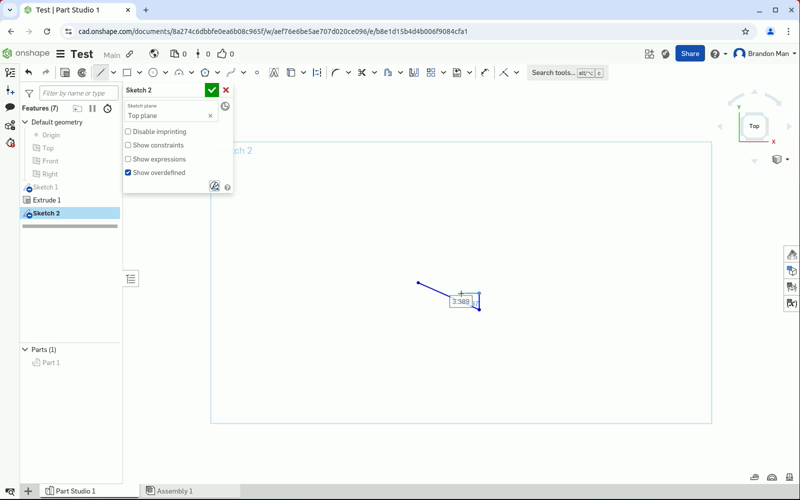
key_down(shift)
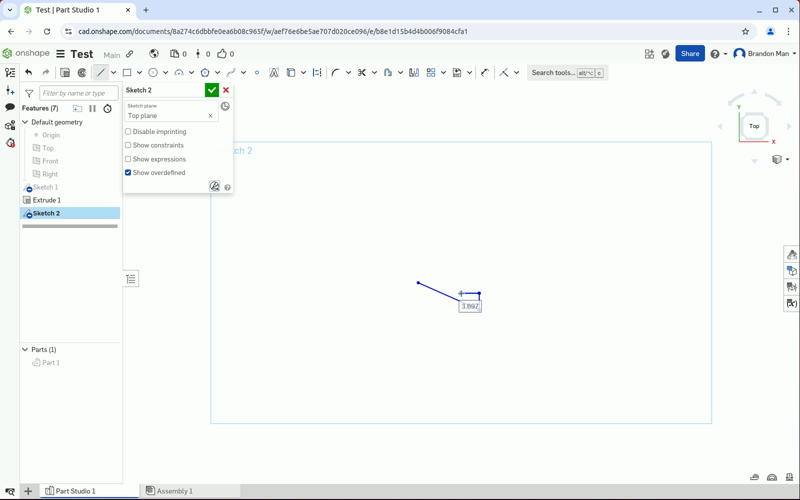
mouse_move(491, 293)
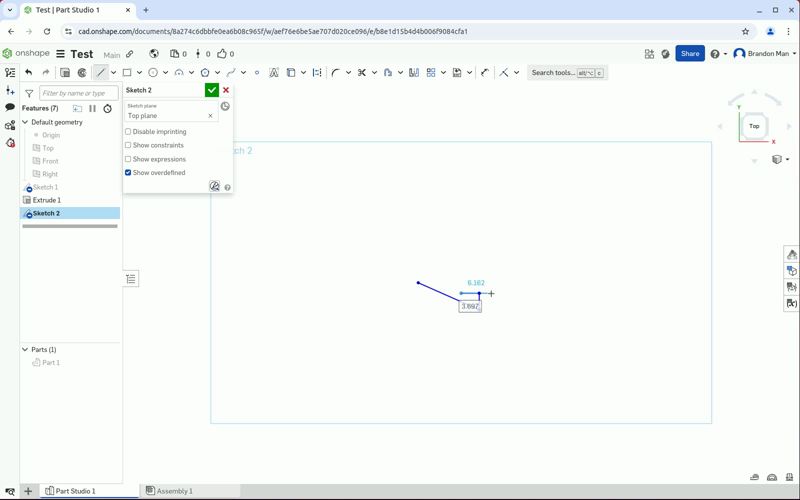
mouse_move(461, 276)
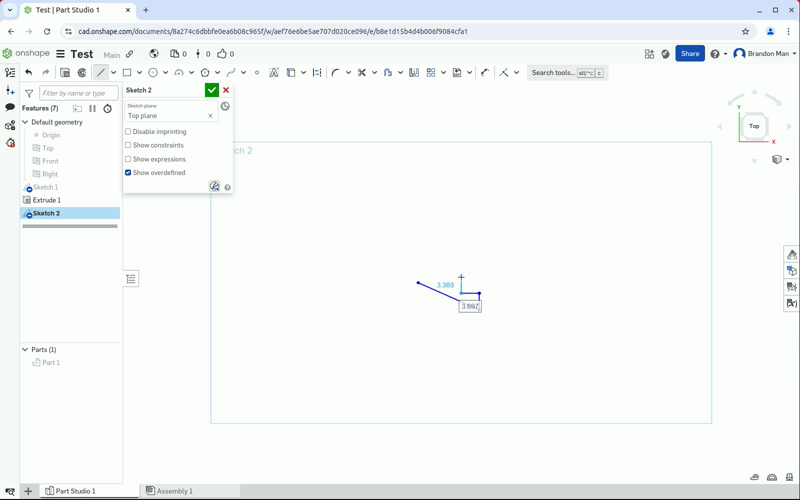
click(461, 276)
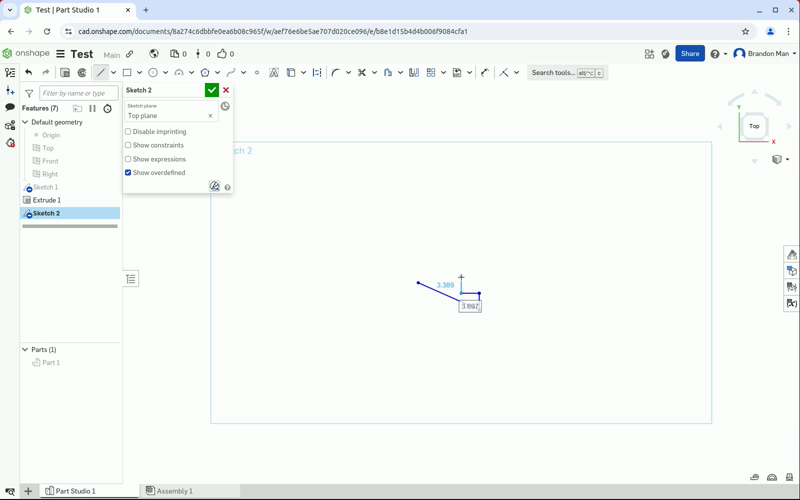
key_up(shift)
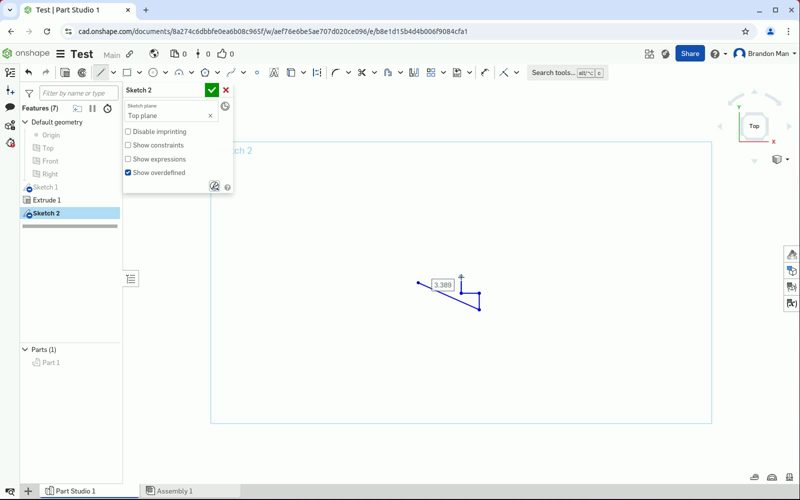
key_down(shift)
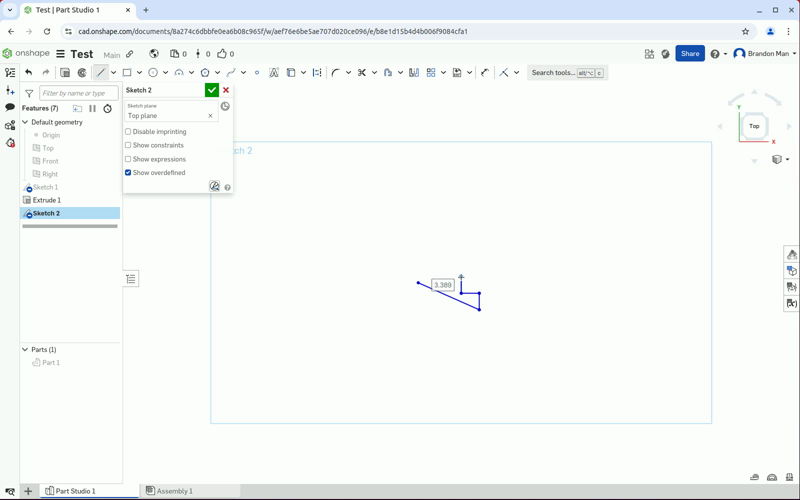
mouse_move(491, 276)
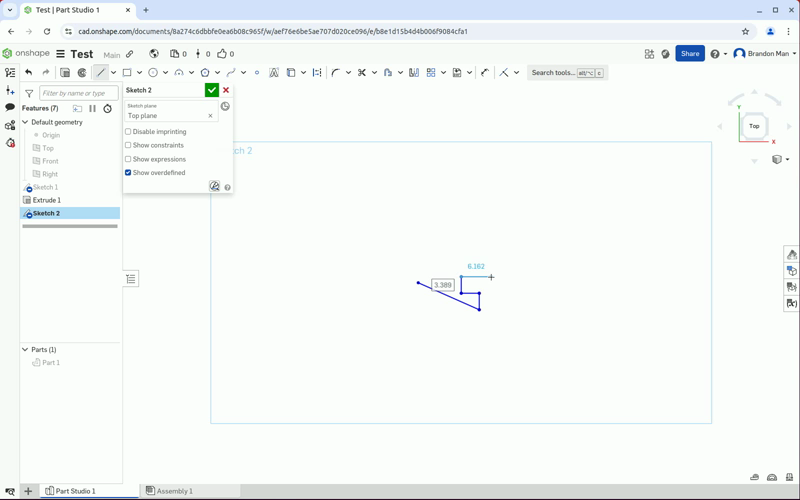
mouse_move(479, 276)
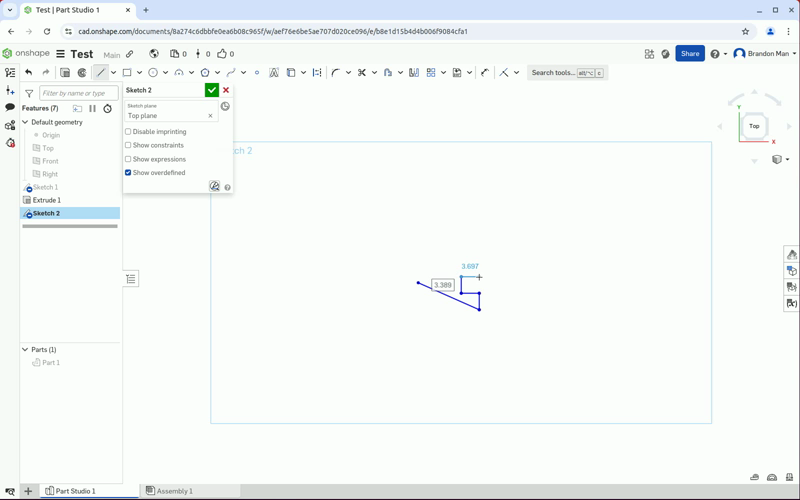
click(479, 276)
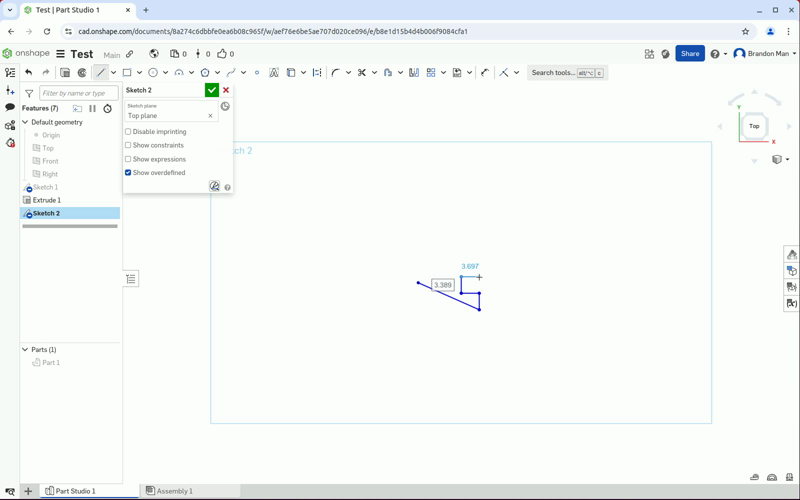
key_up(shift)
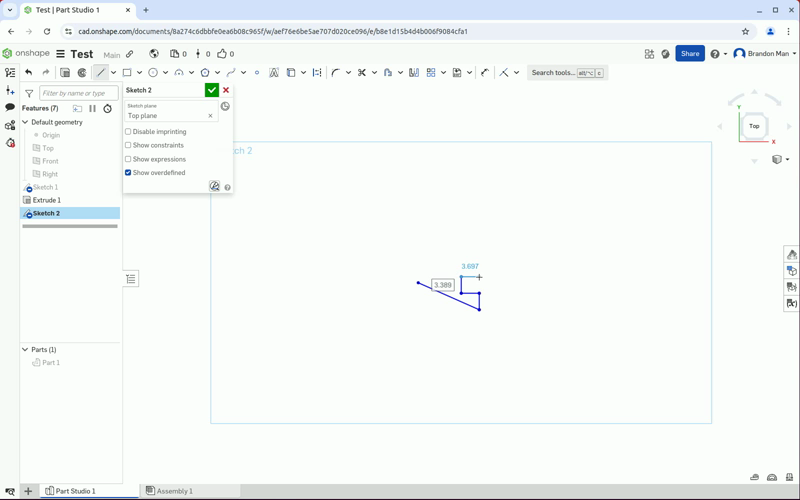
key_down(shift)
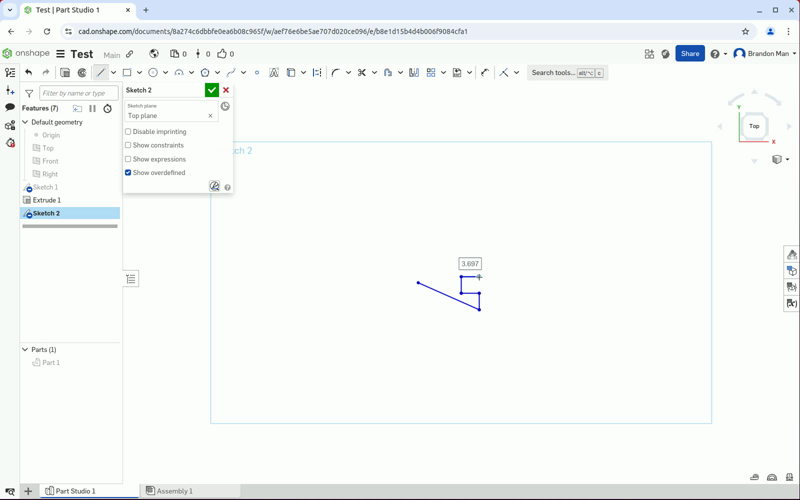
mouse_move(509, 276)
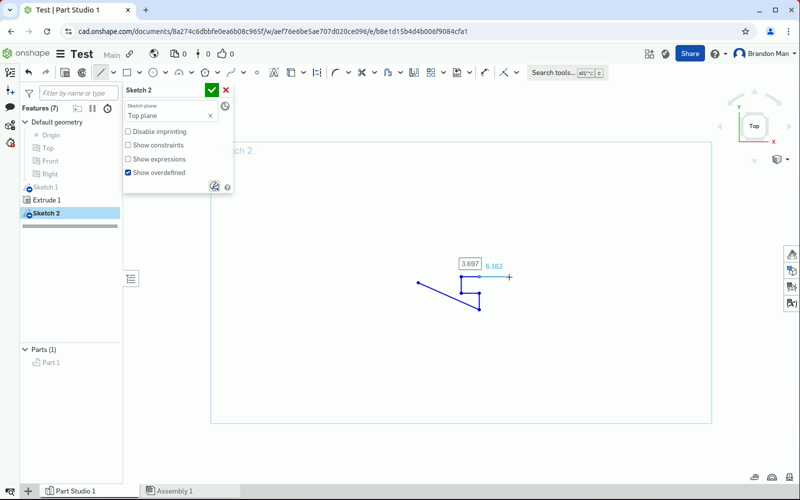
mouse_move(479, 260)
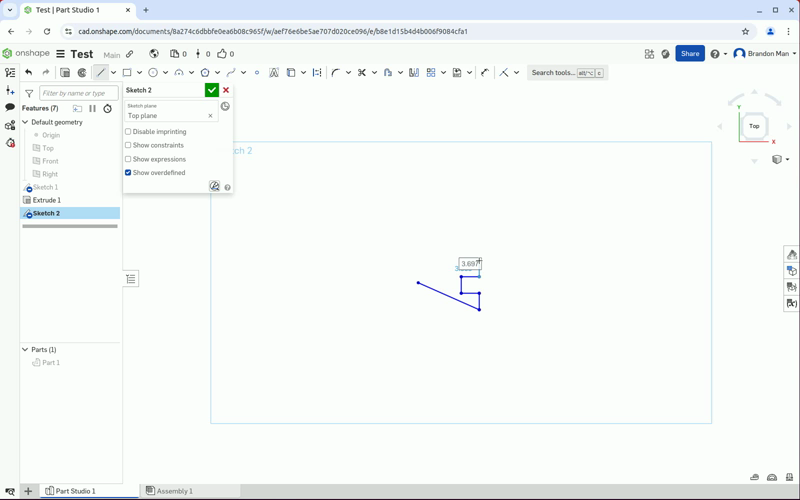
click(479, 260)
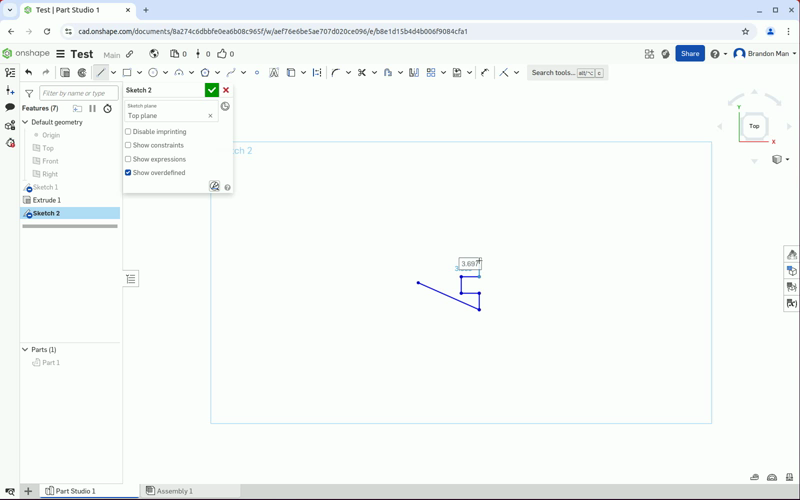
key_up(shift)
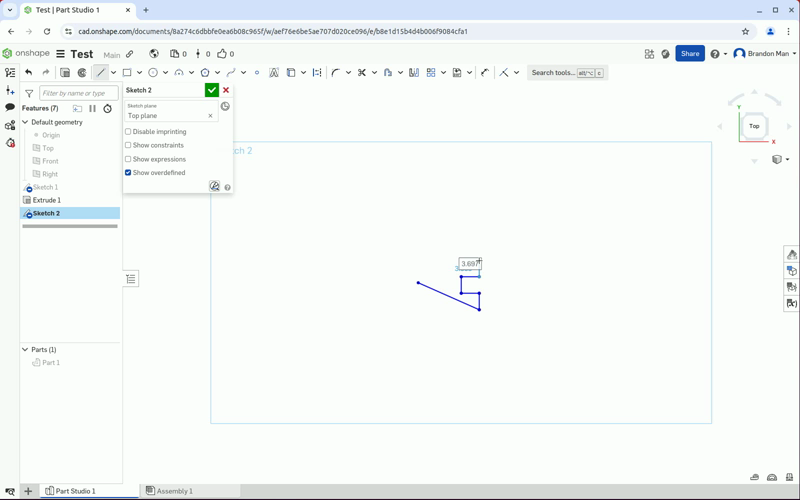
key_down(shift)
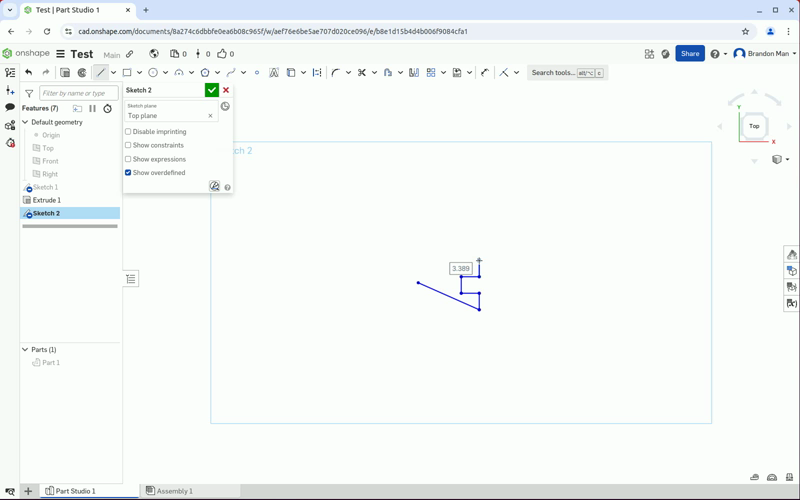
mouse_move(418, 282)
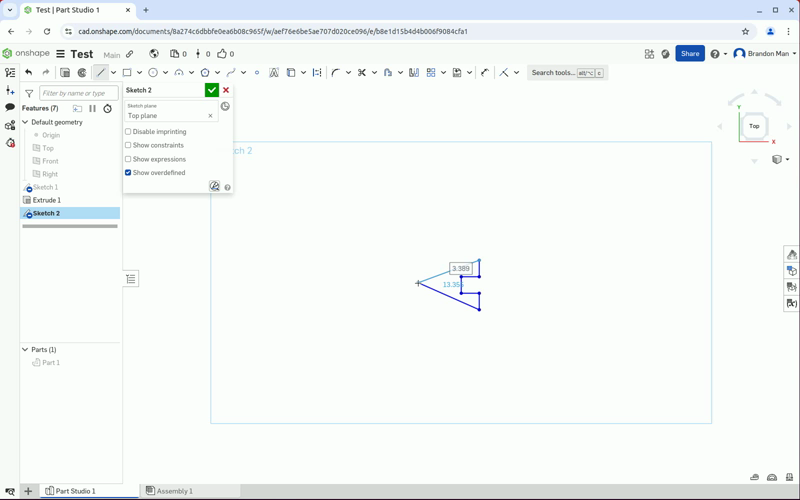
key_up(shift)
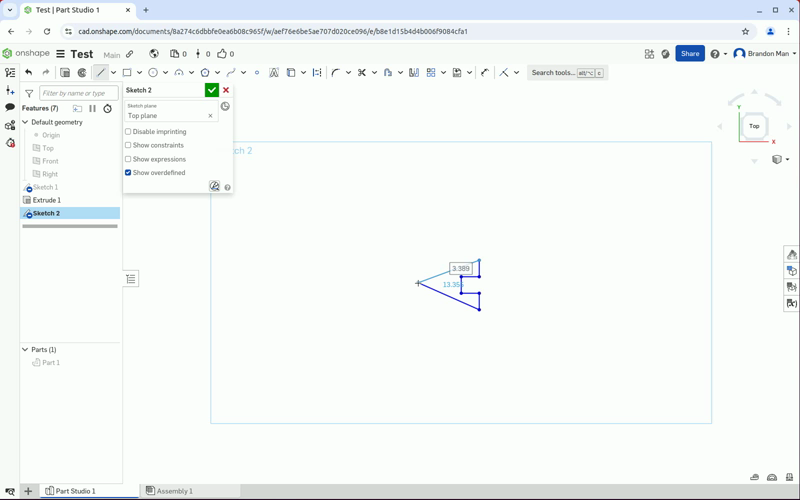
click(418, 282)
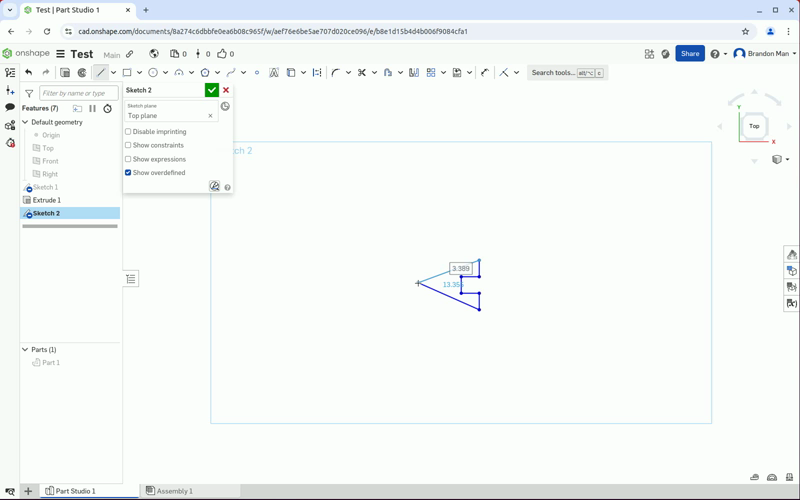
key(esc)
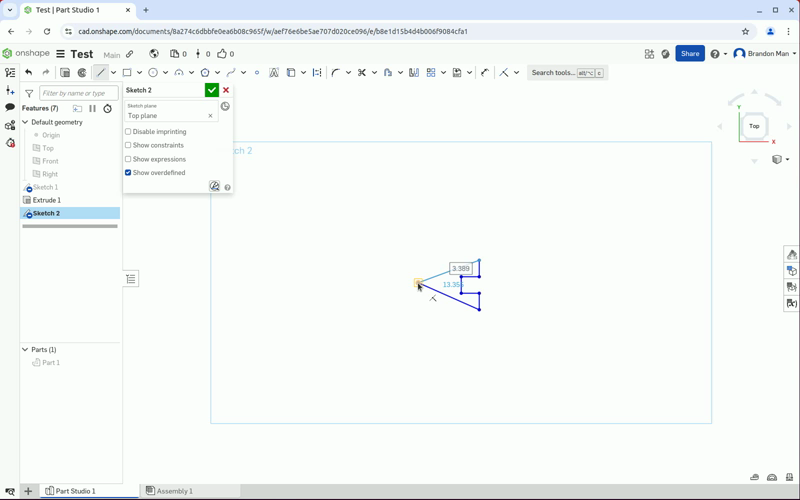
mouse_move(458, 270)
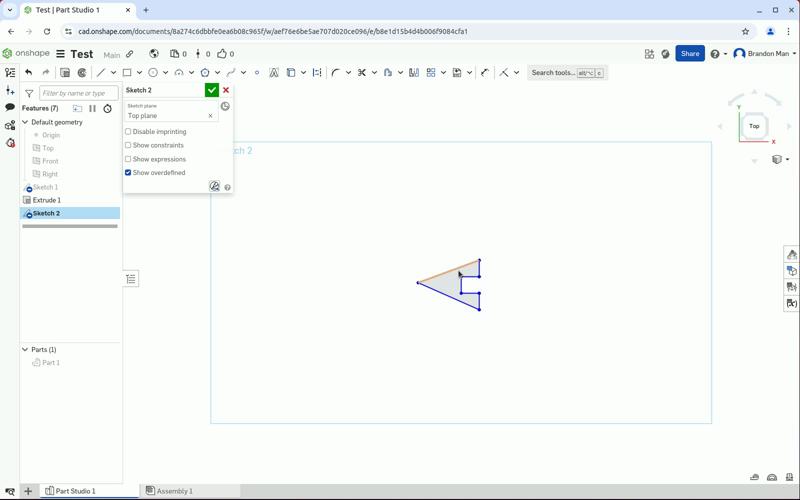
scroll(6)
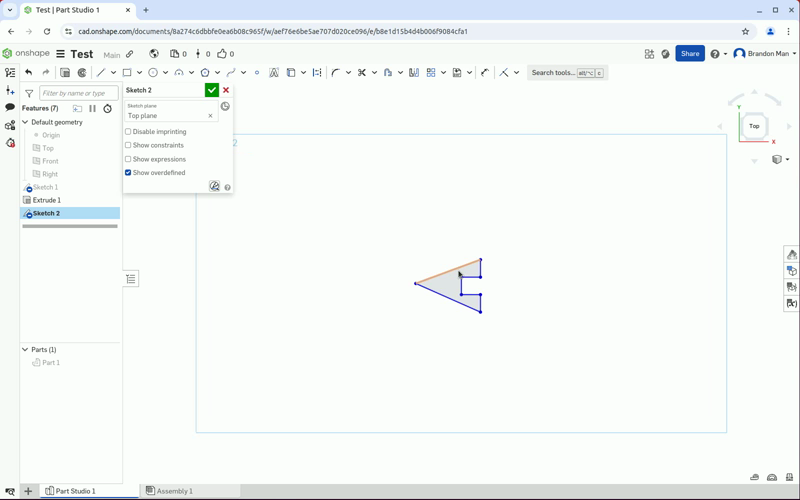
scroll(6)
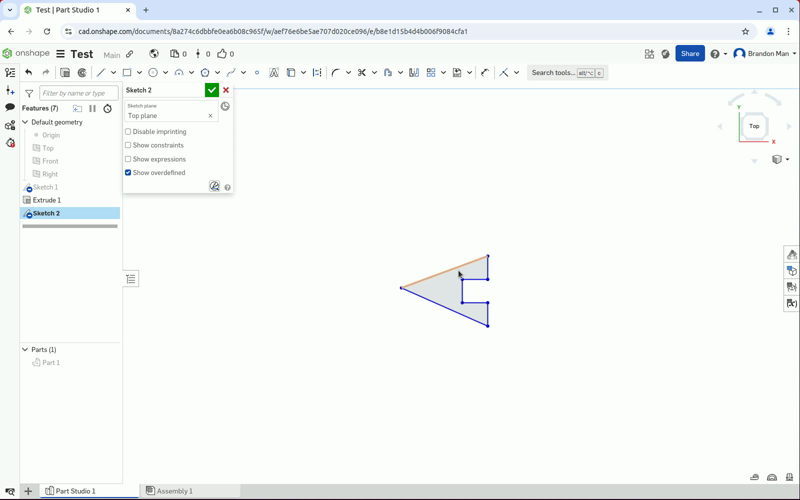
scroll(6)
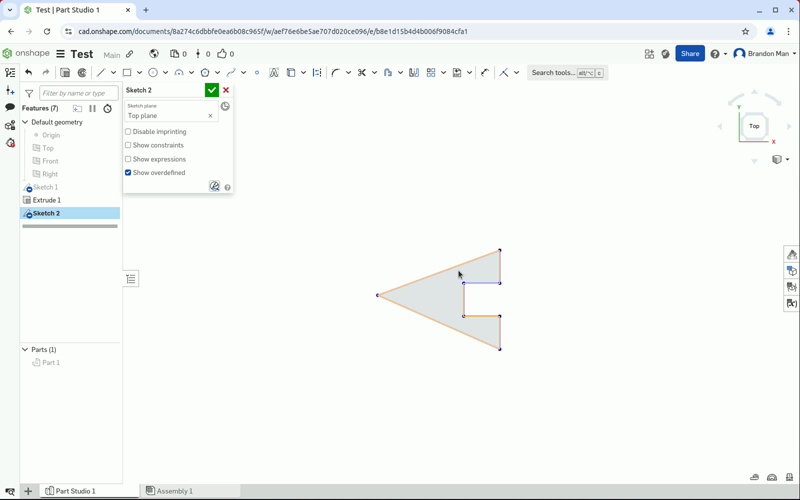
scroll(6)
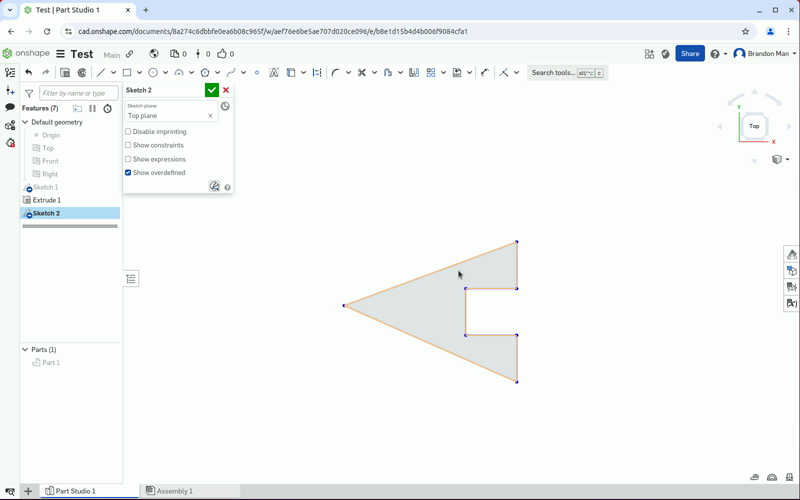
scroll(6)
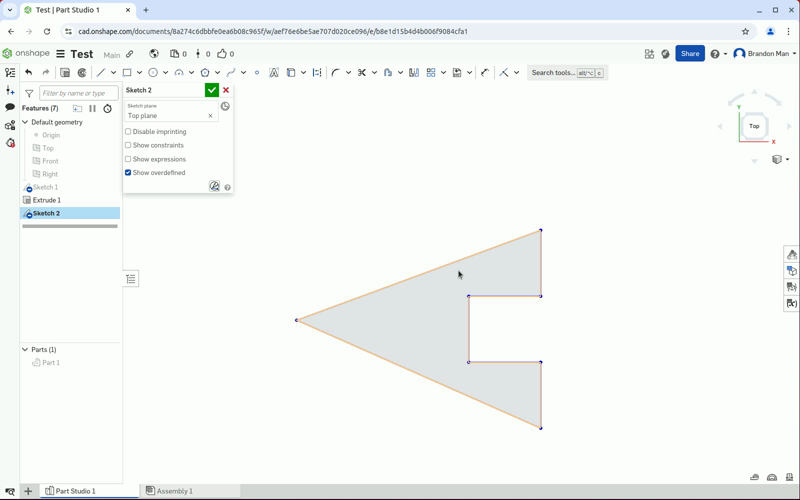
scroll(6)
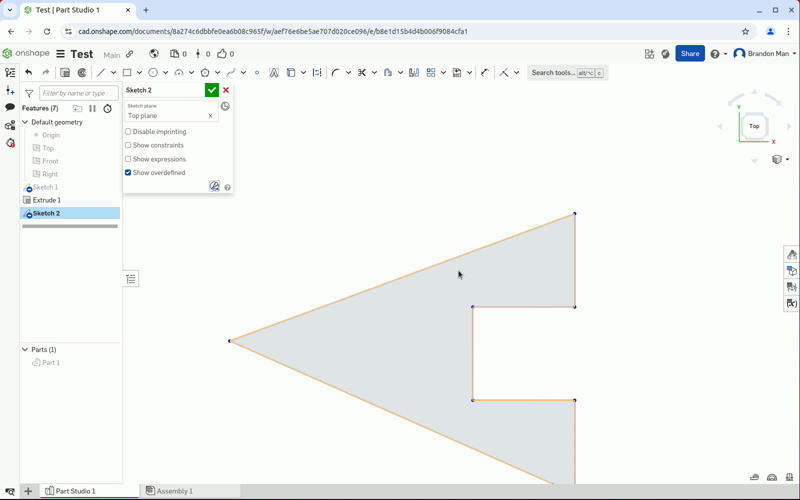
scroll(6)
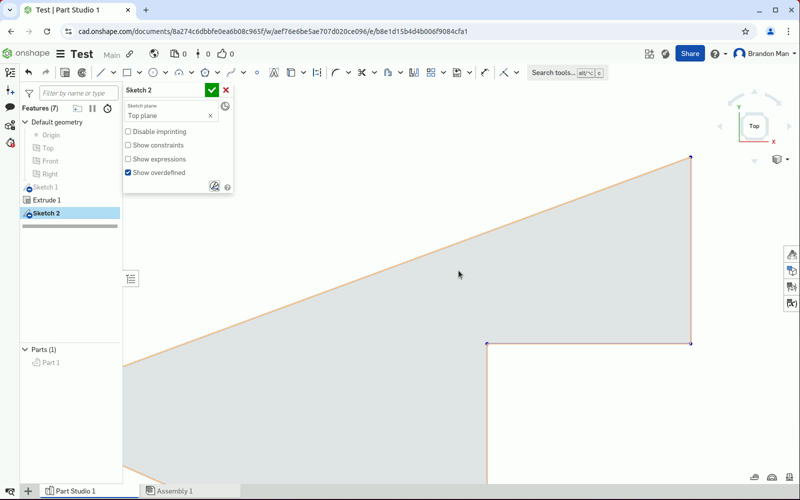
click(458, 270)
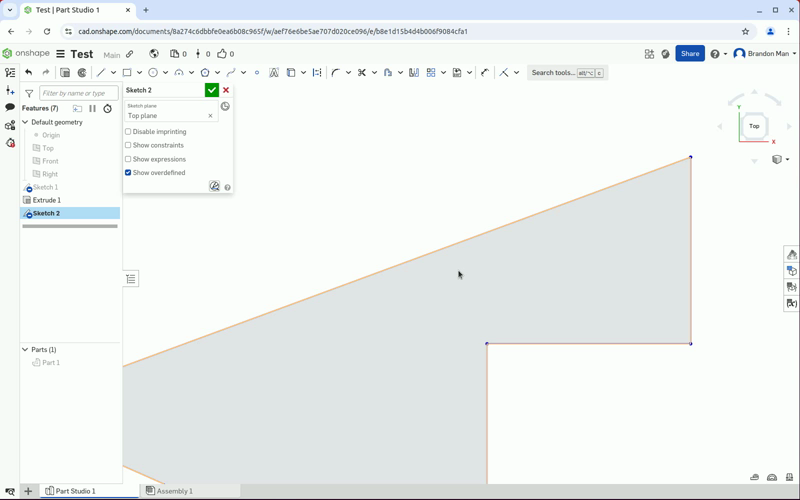
scroll(-6)
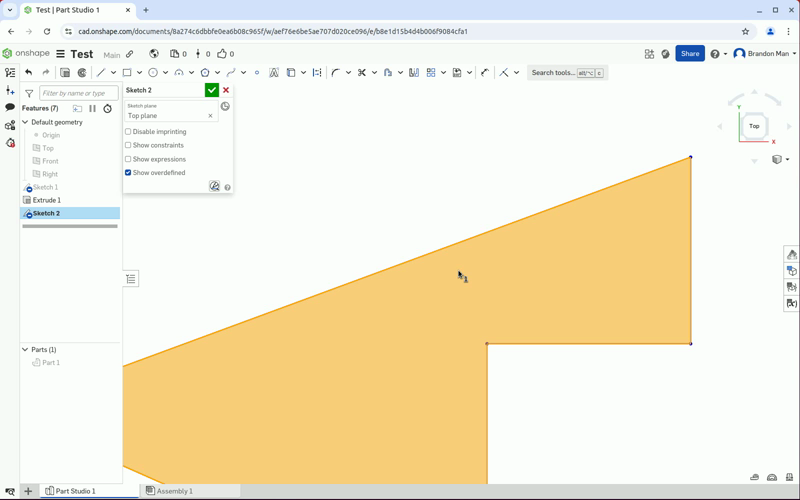
scroll(-6)
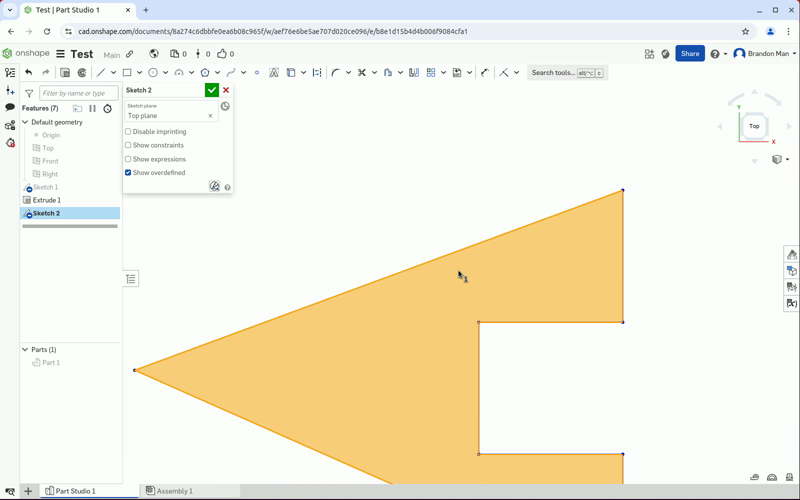
scroll(-6)
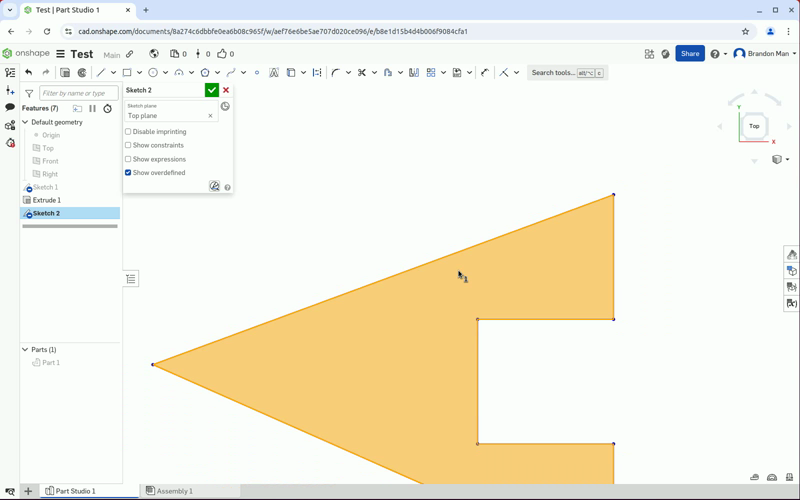
scroll(-6)
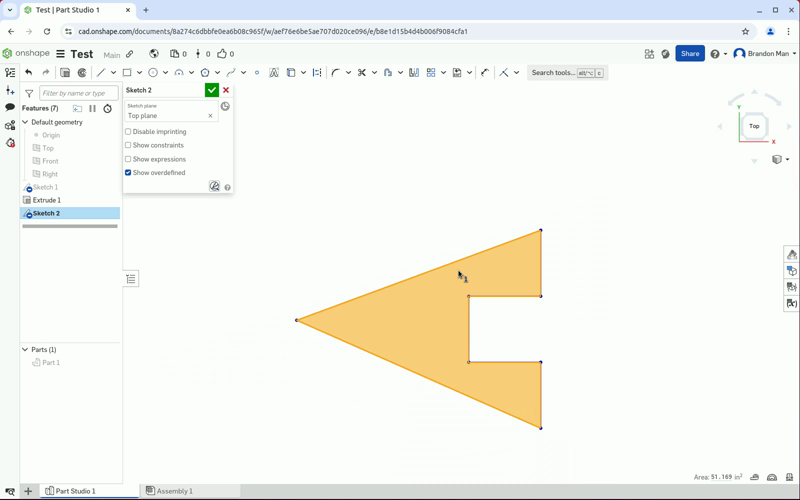
scroll(-6)
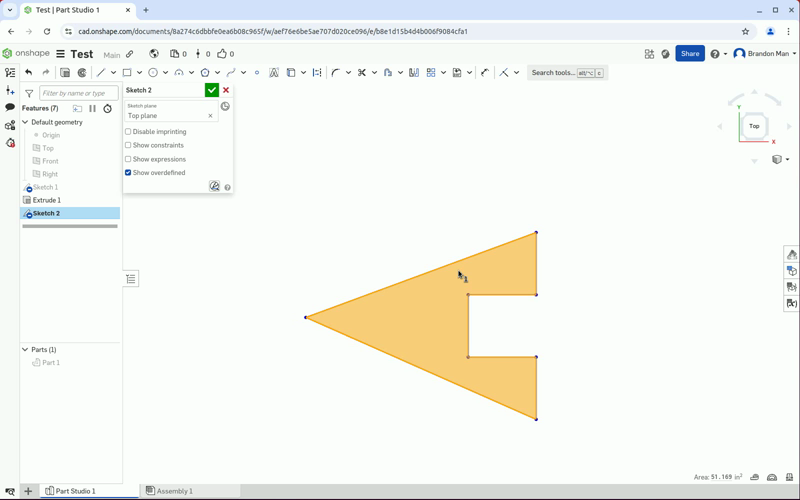
scroll(-6)
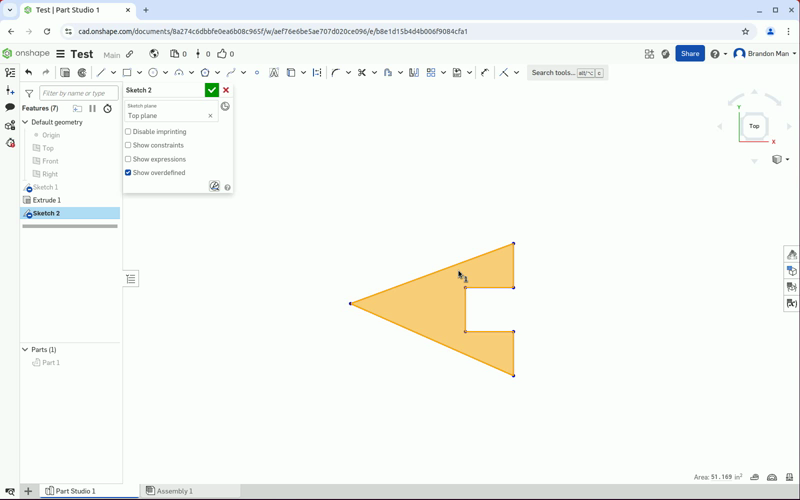
scroll(-6)
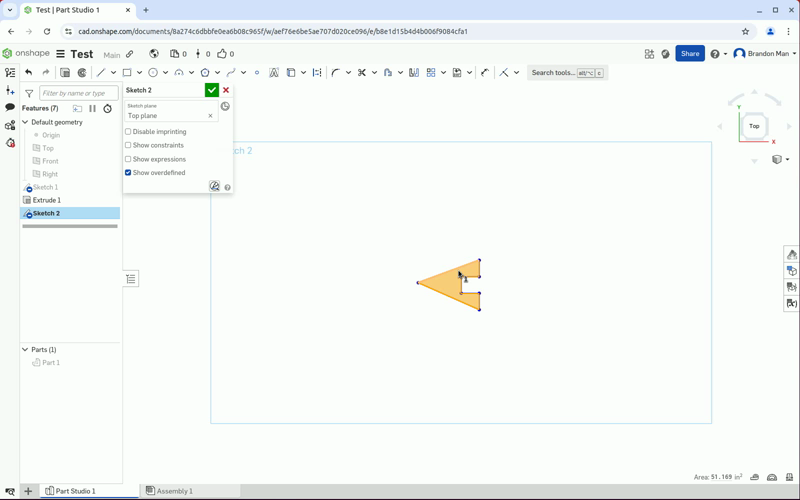
mouse_move(73, 352)
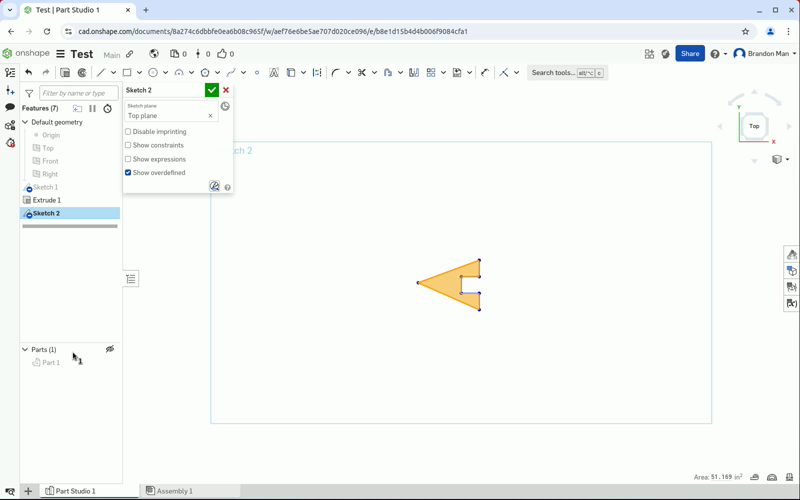
key(shift+y)
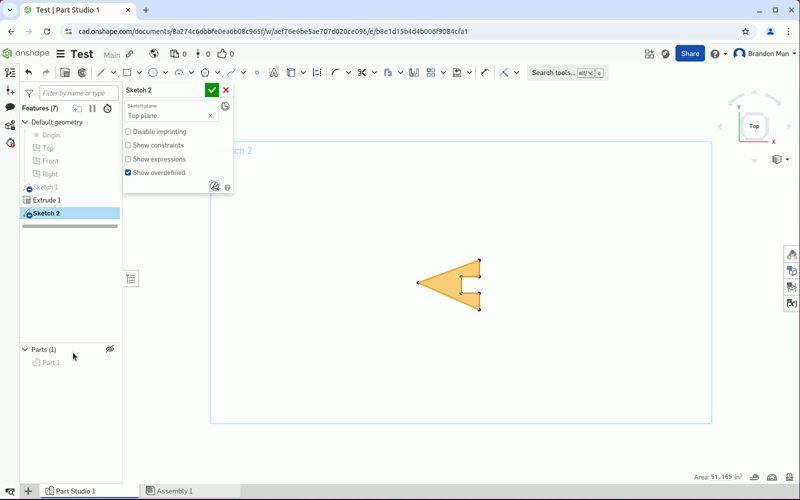
key(shift+e)
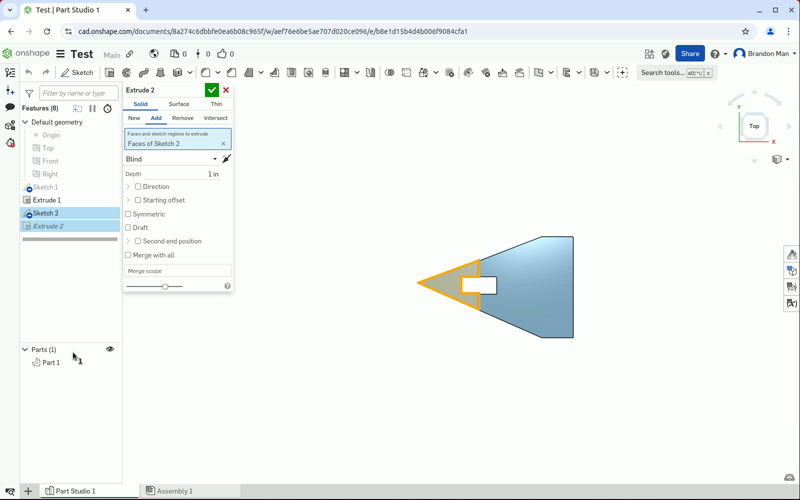
mouse_move(143, 106)
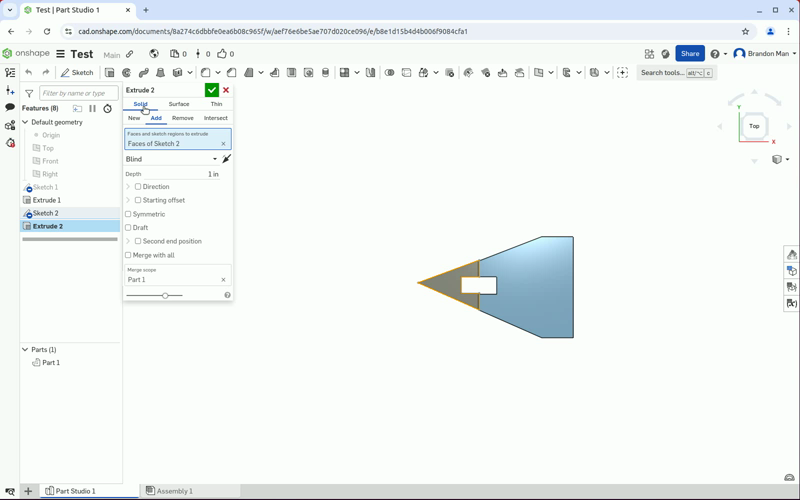
click(143, 106)
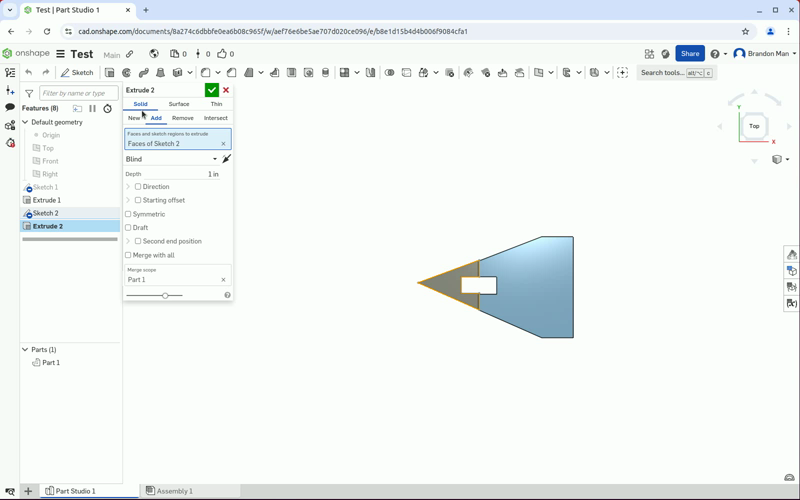
mouse_move(137, 120)
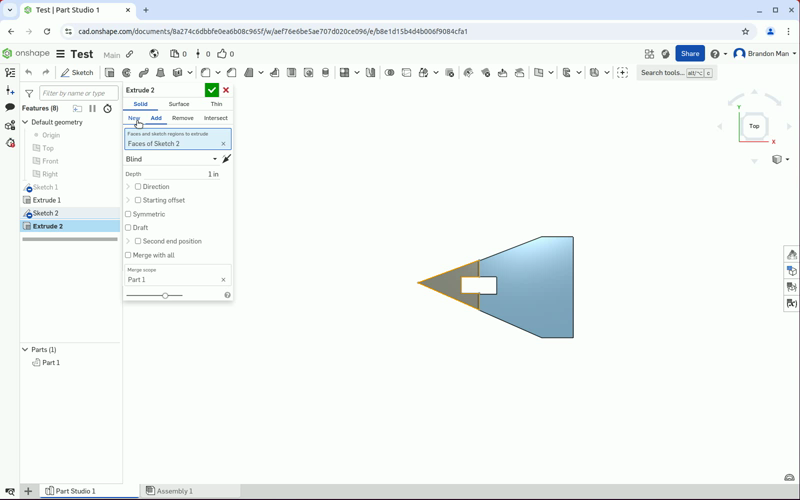
click(137, 120)
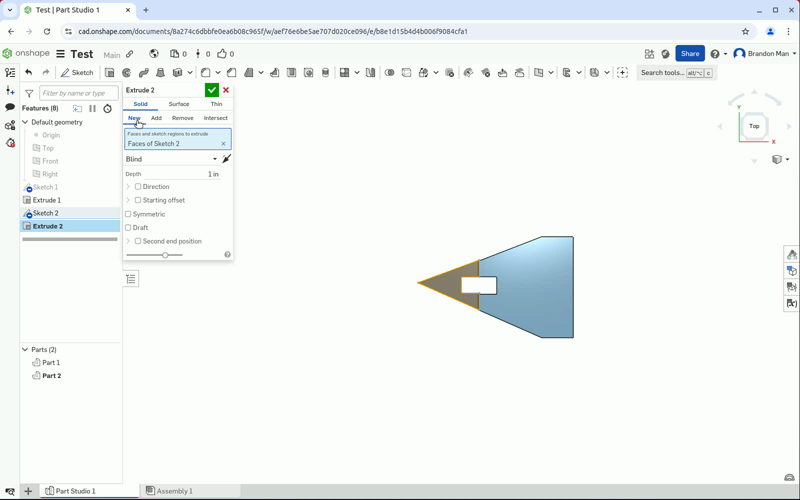
key(tab, 4)
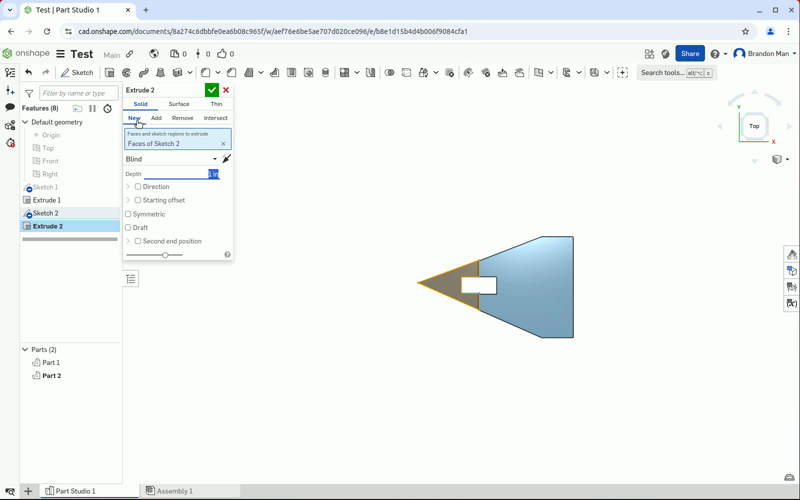
text(1.204)
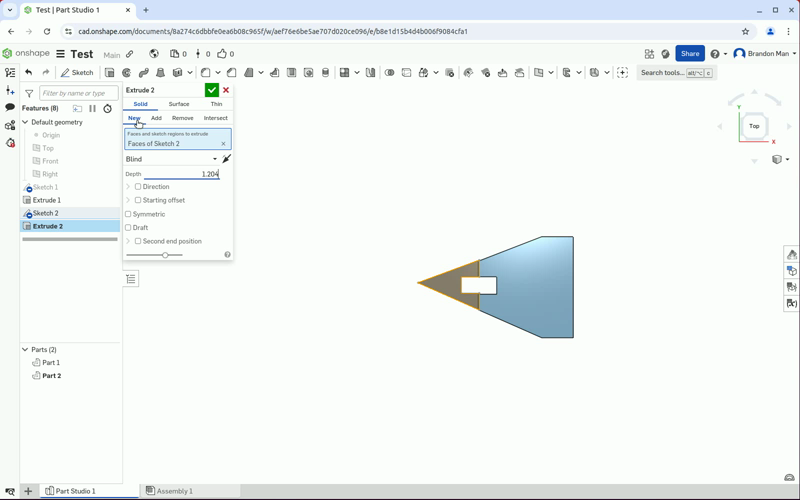
key(enter)
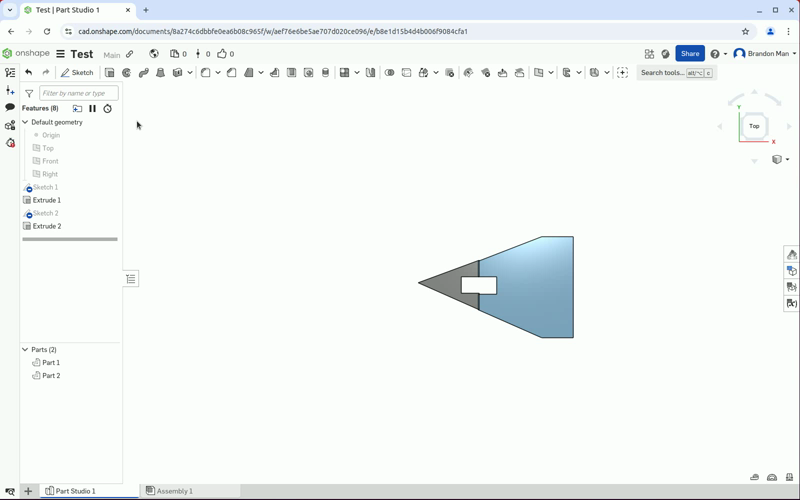
key(shift+h)
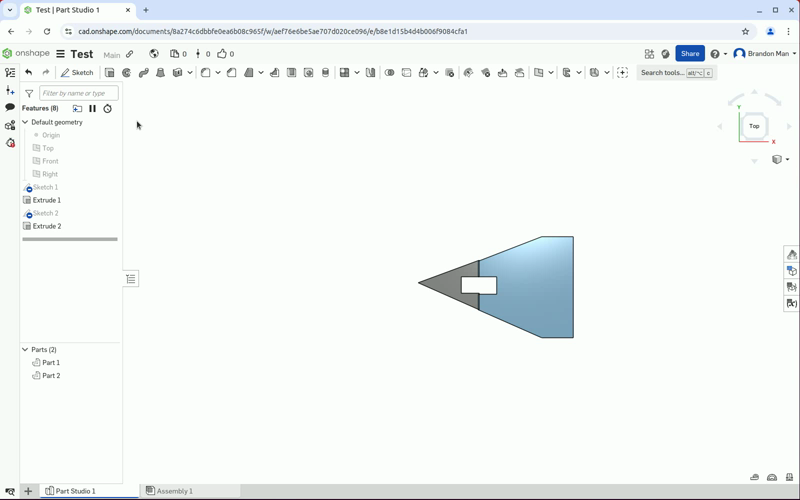
key(shift+h)
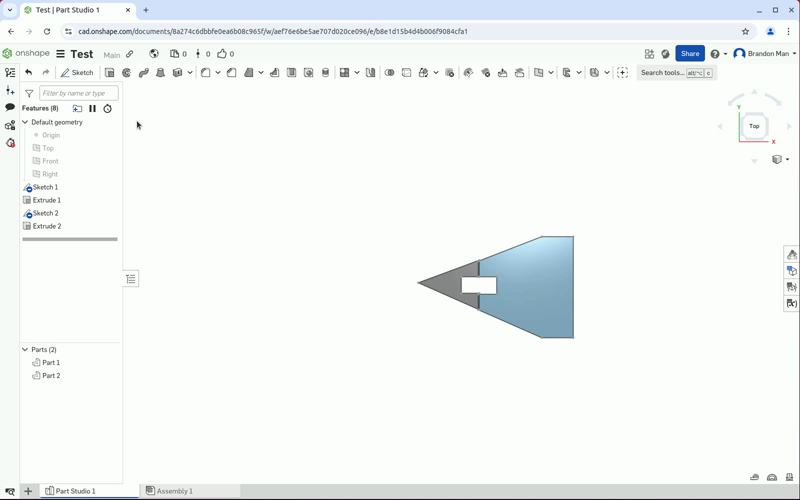
key(shift+7)
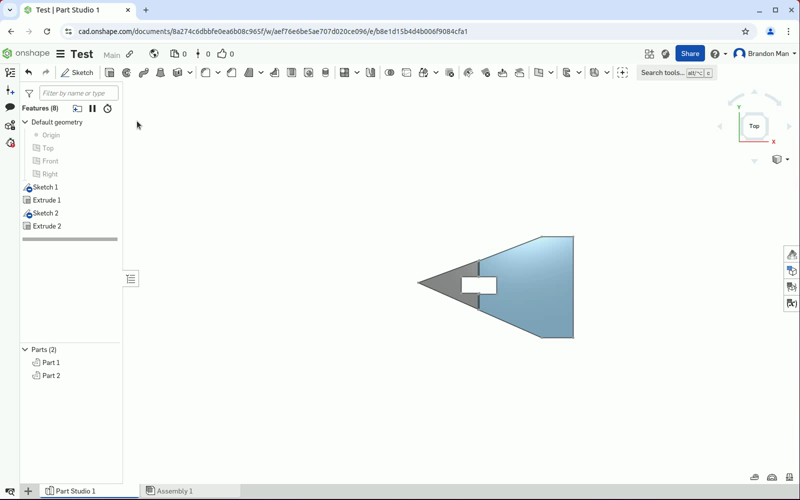
key(up, 3)
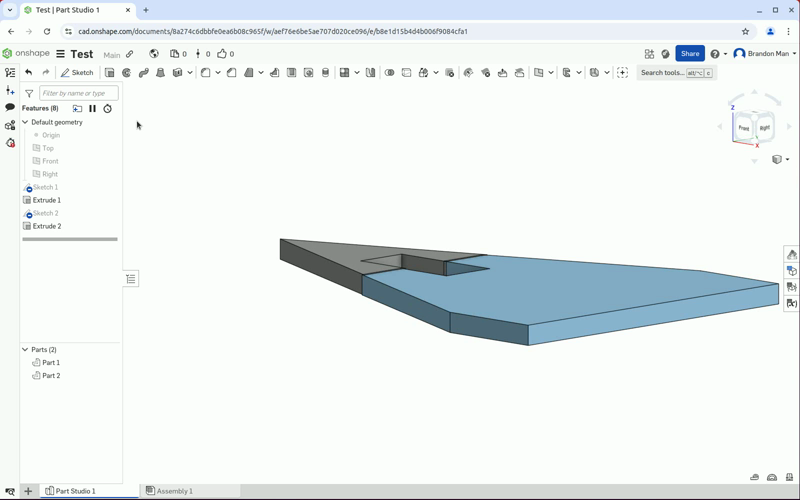
key(left, 3)
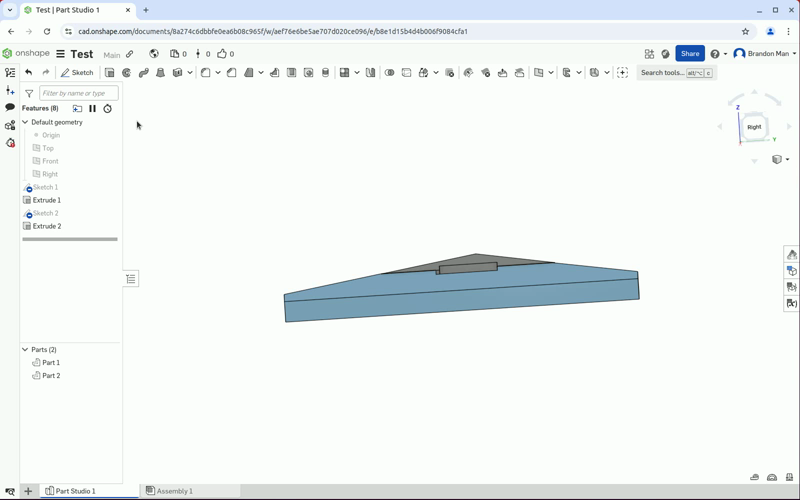
key(right, 3)
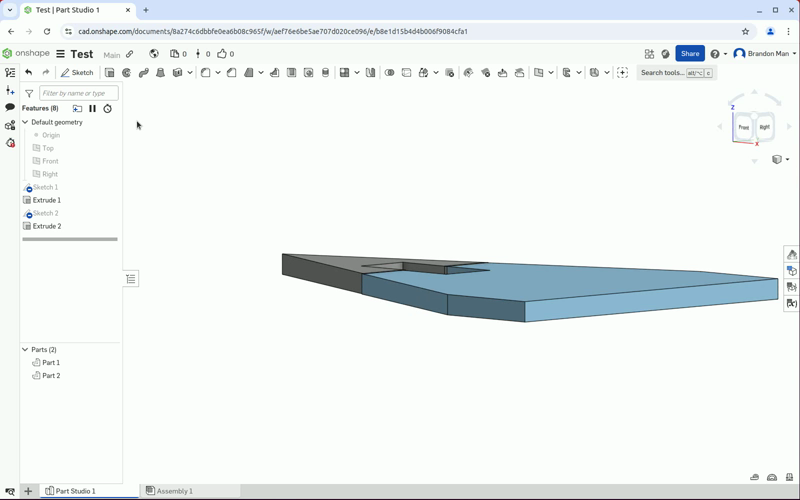
key(down, 3)
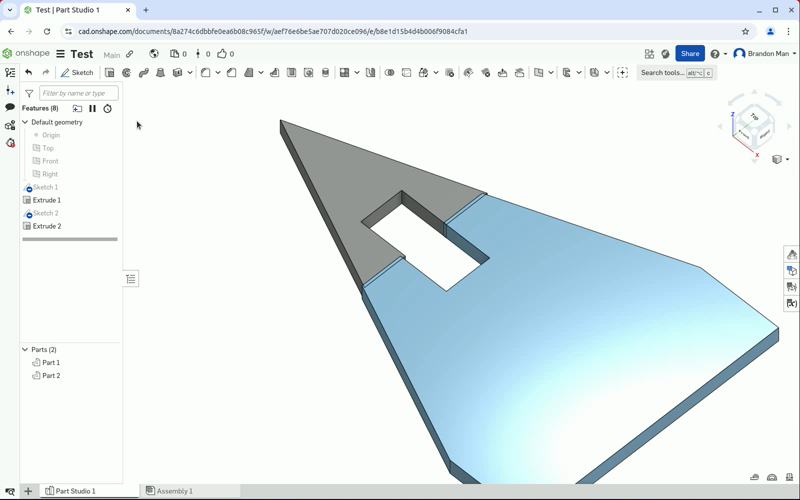
mouse_move(73, 189)
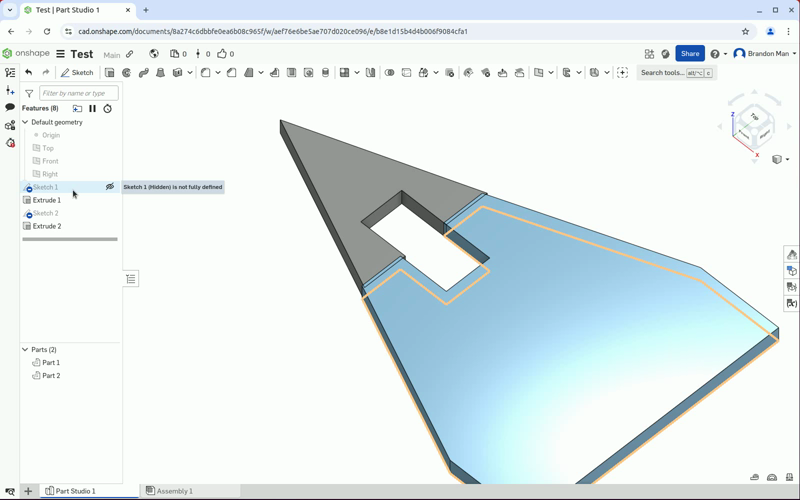
click(73, 189)